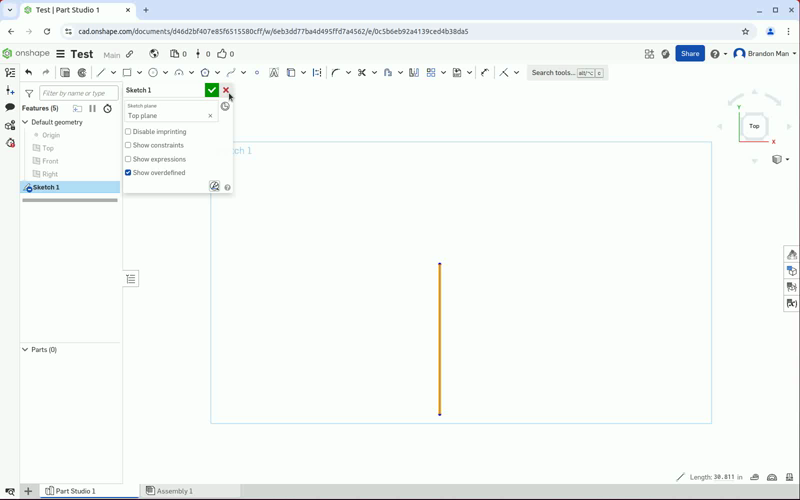
key(shift+h)
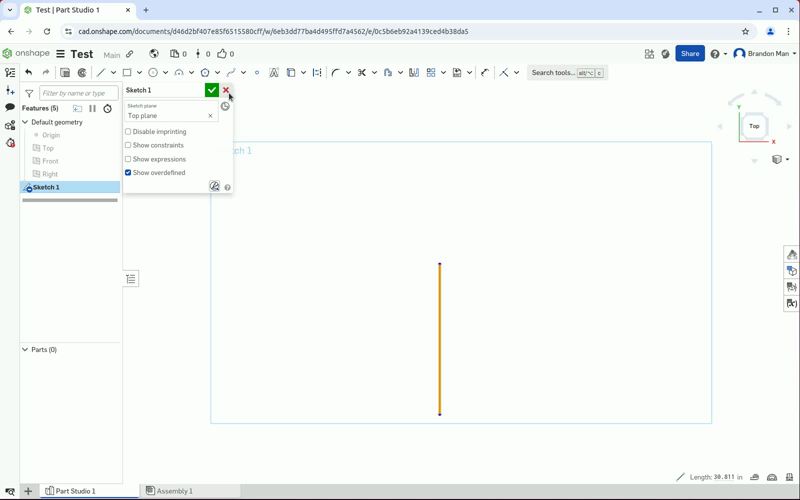
key(shift+s)
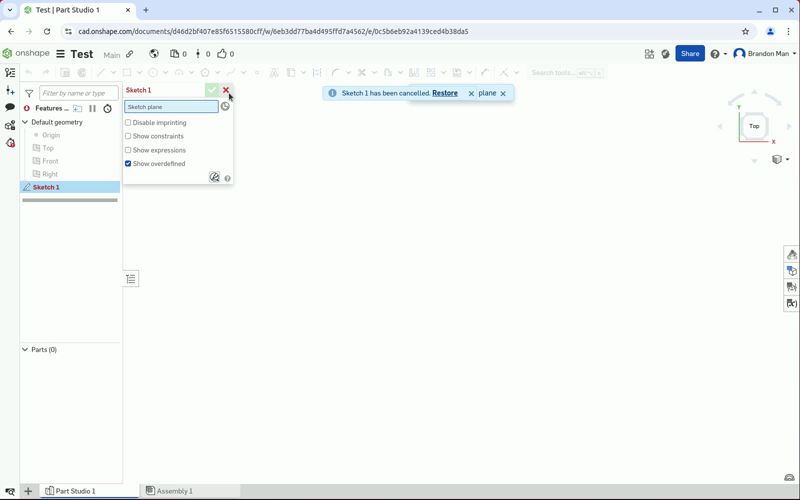
mouse_move(73, 150)
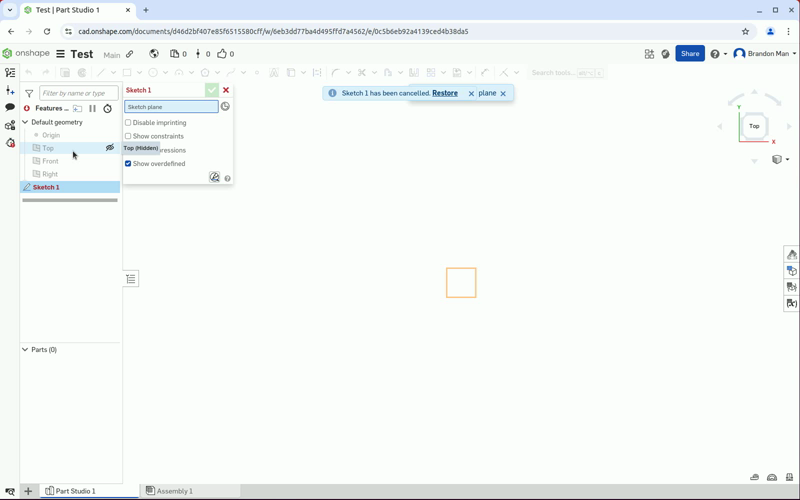
click(73, 150)
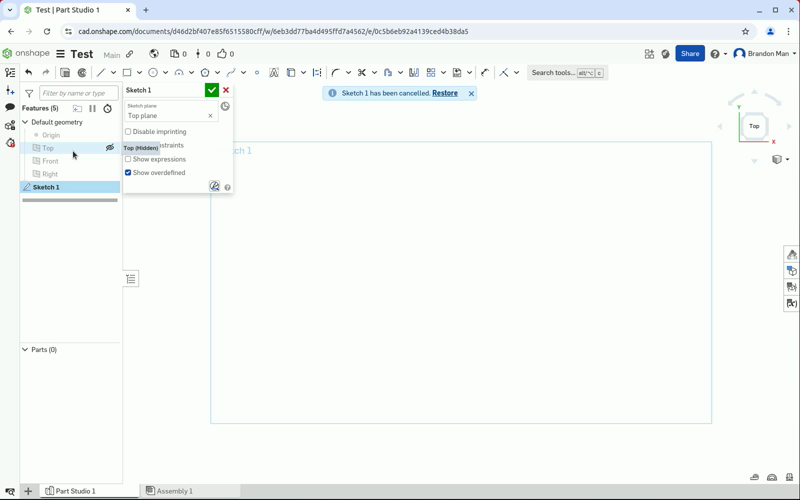
mouse_move(73, 352)
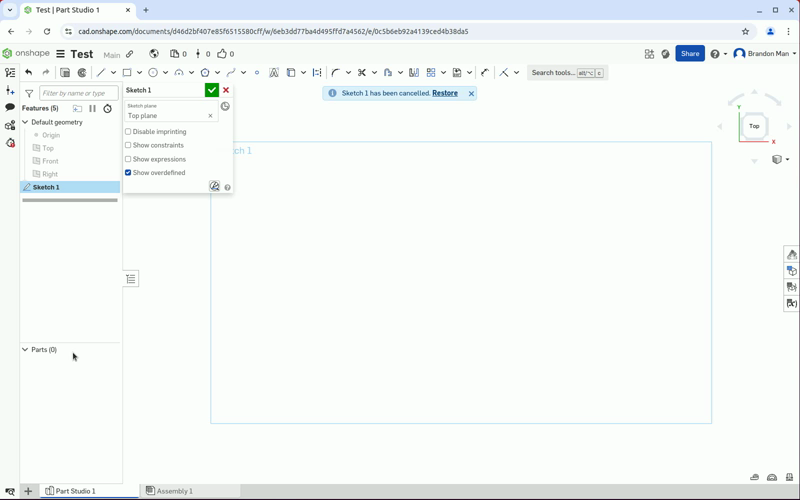
key(y)
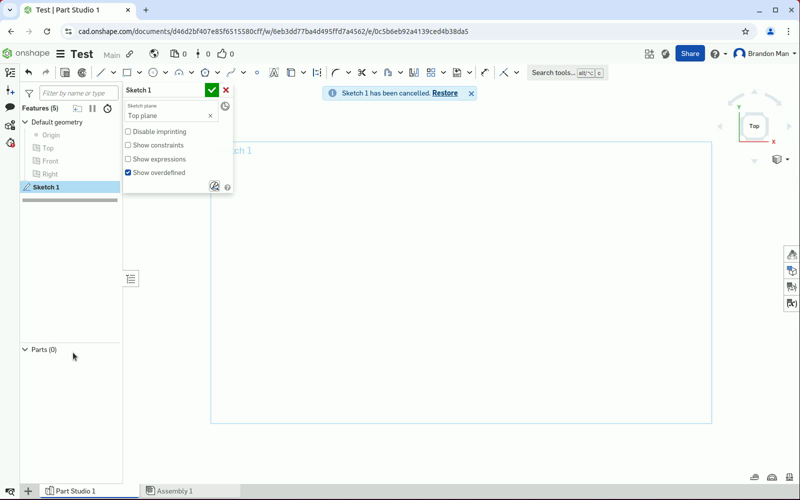
key(c)
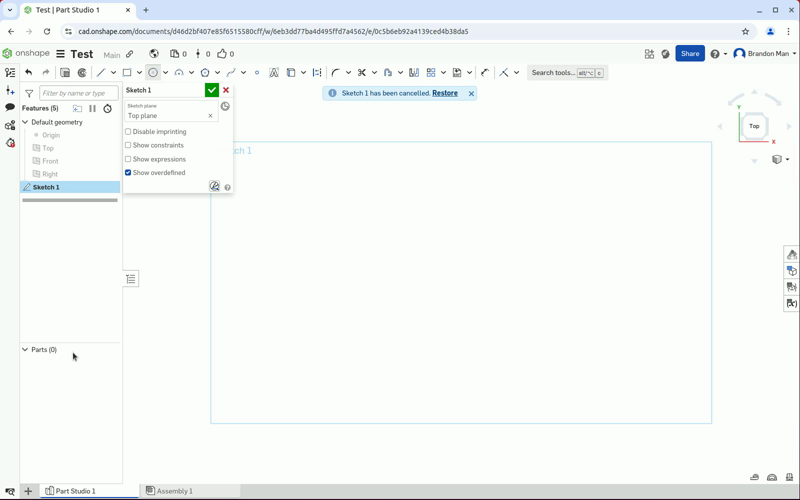
key_down(shift)
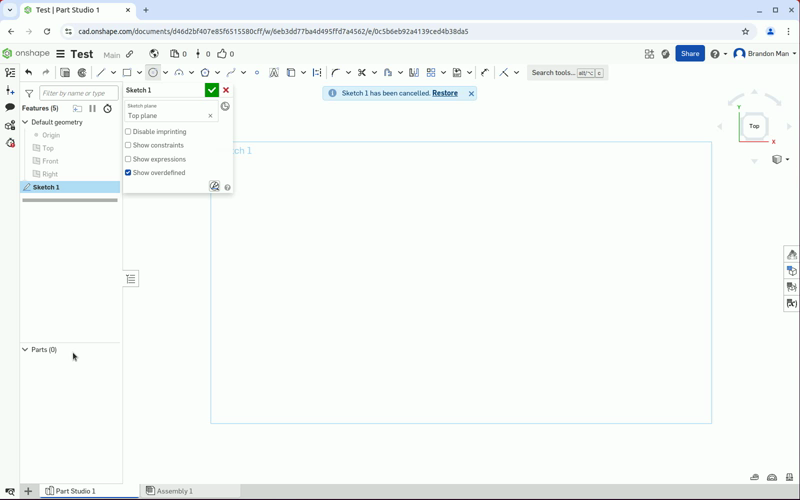
mouse_move(461, 282)
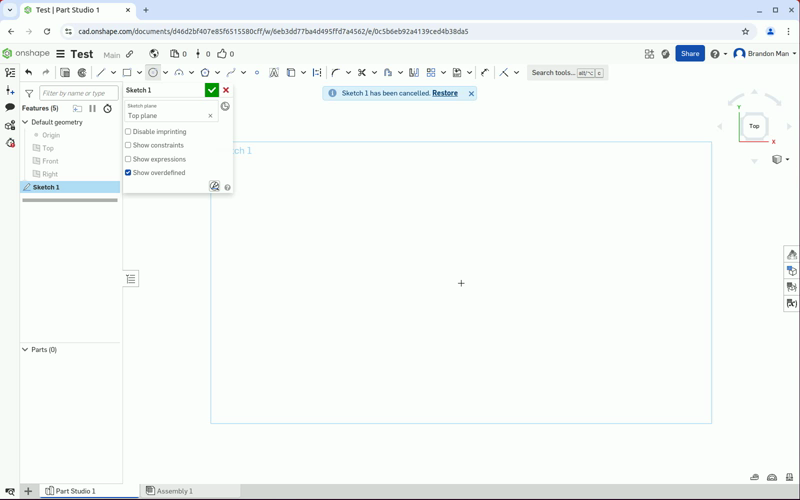
click(461, 282)
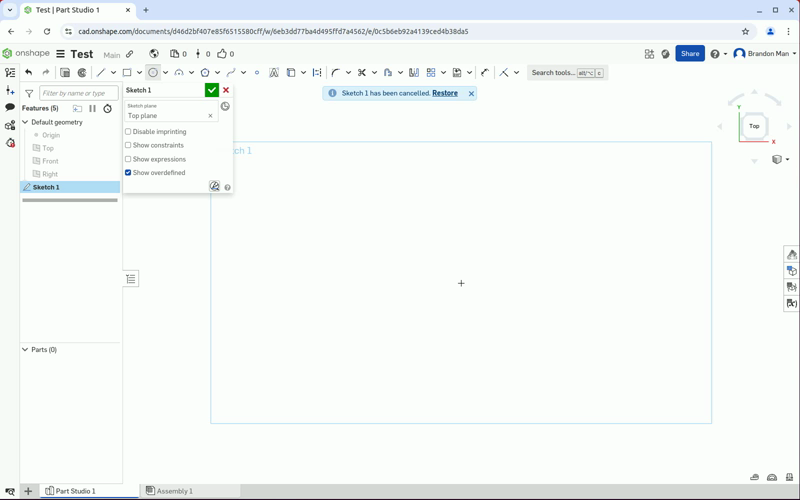
key_up(shift)
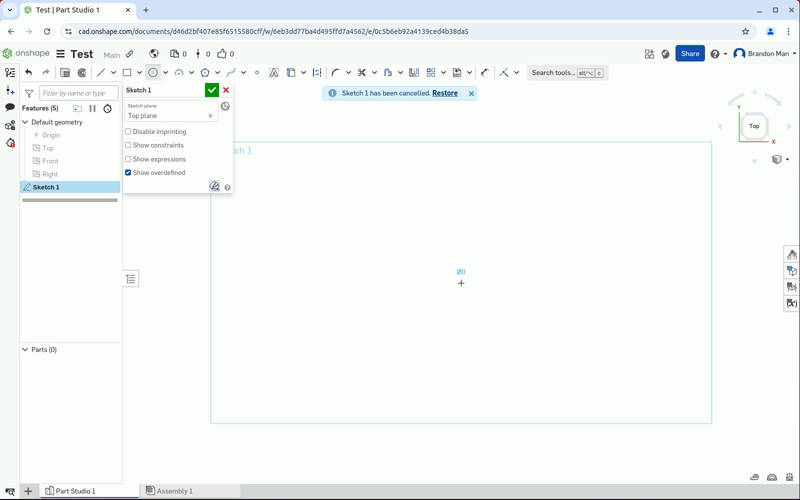
mouse_move(531, 282)
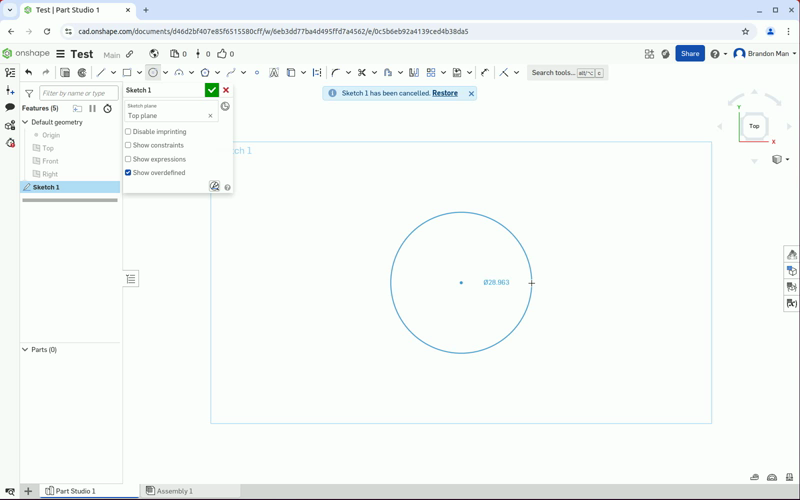
click(531, 282)
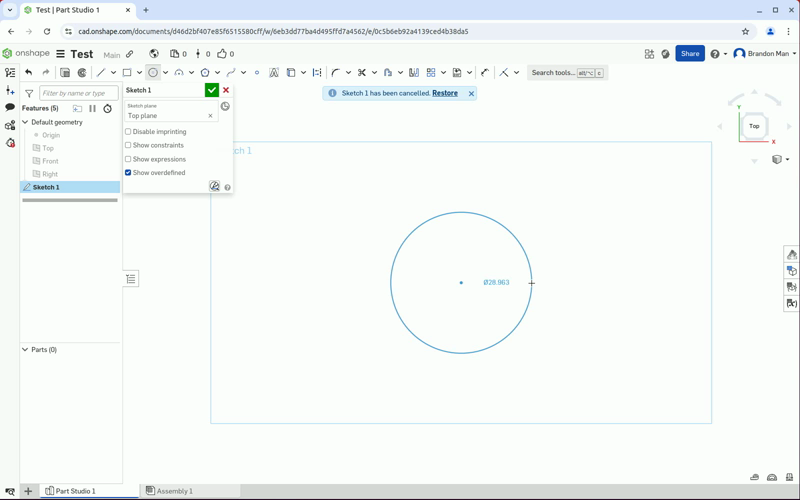
key(esc)
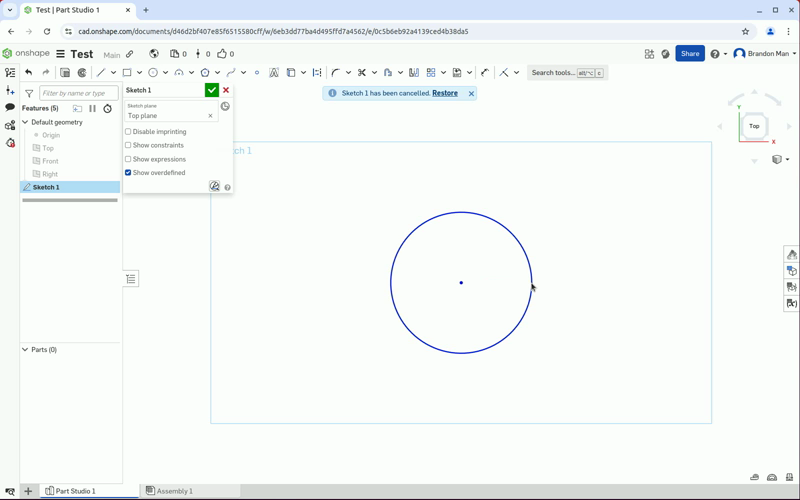
key(c)
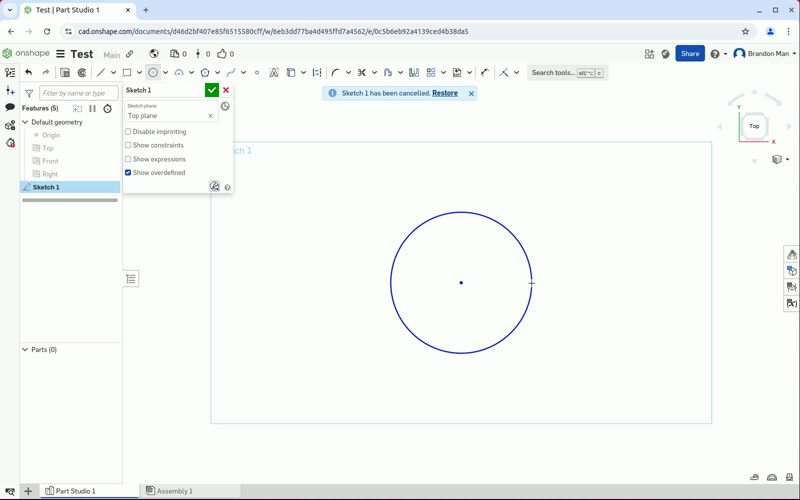
key_down(shift)
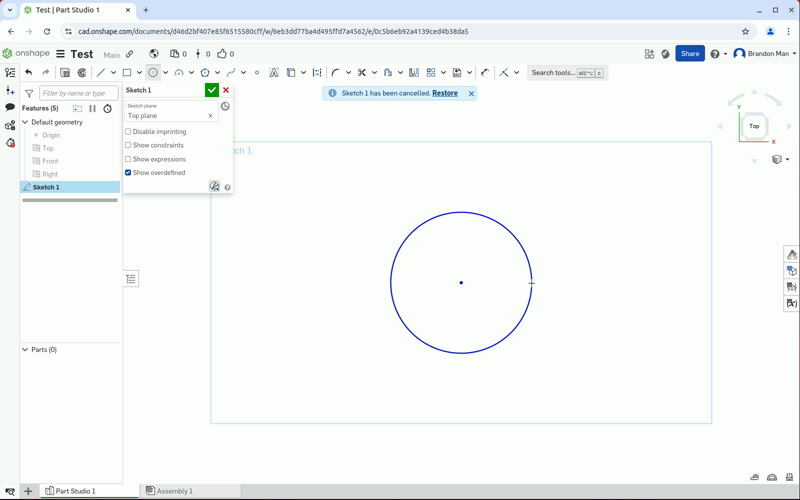
mouse_move(461, 339)
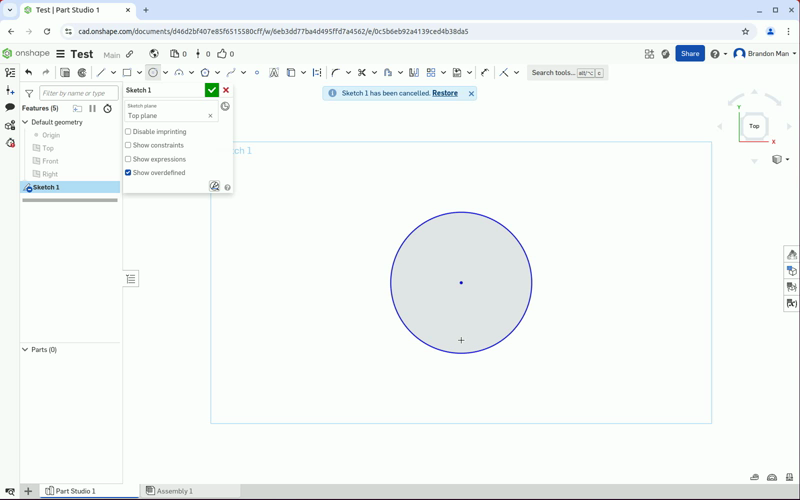
click(461, 339)
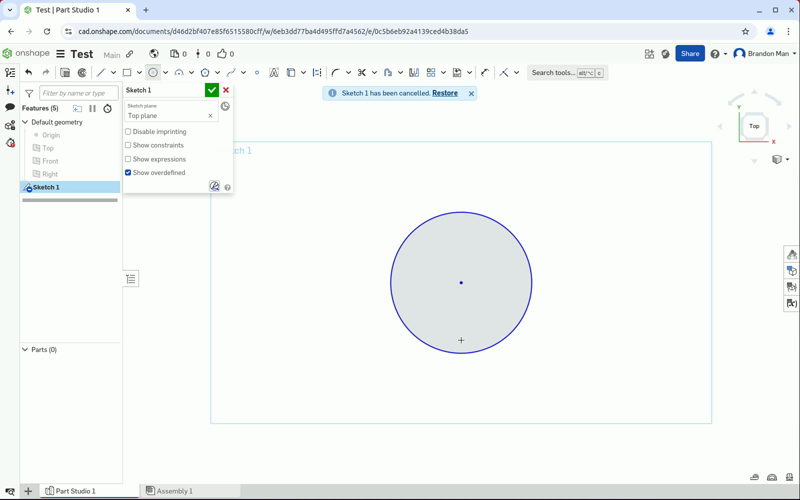
key_up(shift)
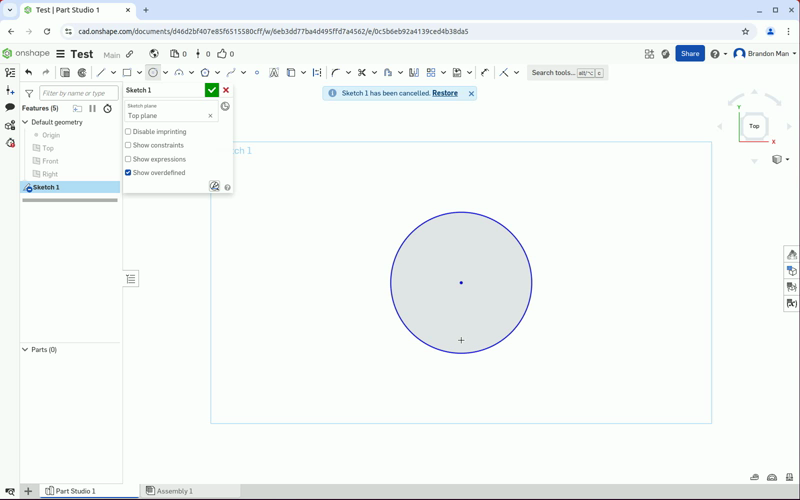
mouse_move(476, 339)
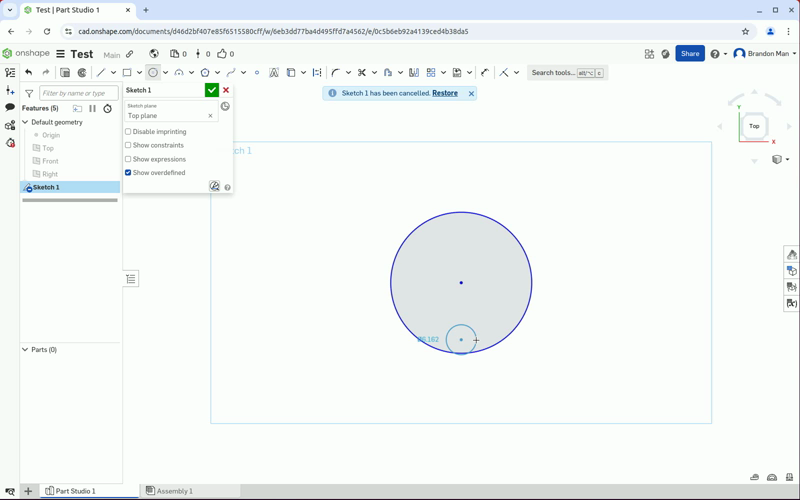
click(476, 339)
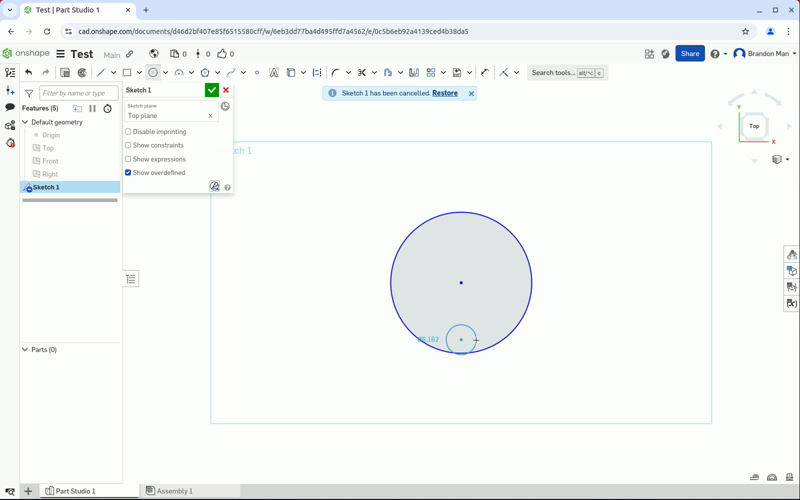
key(esc)
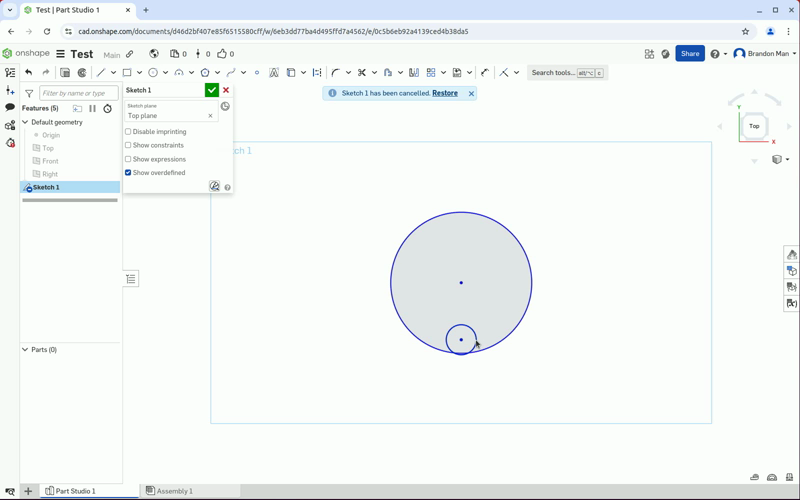
key(c)
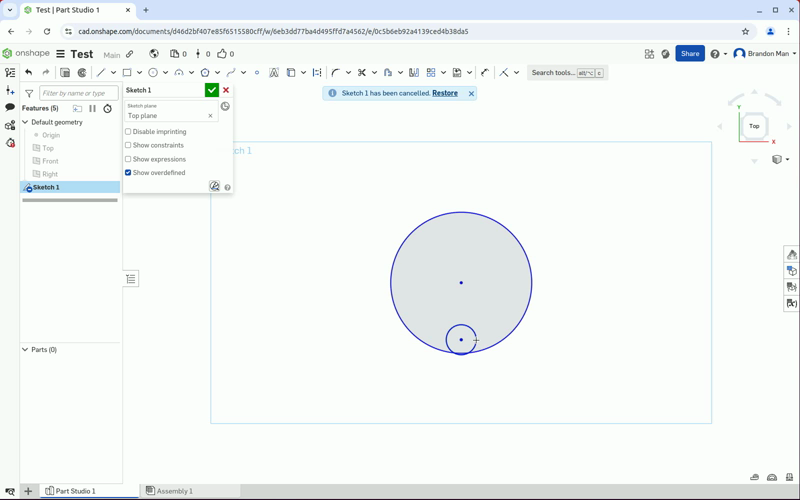
key_down(shift)
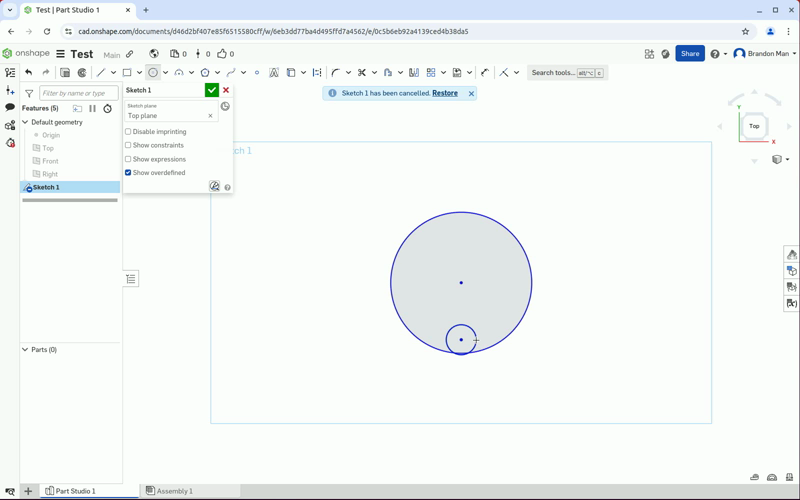
mouse_move(461, 225)
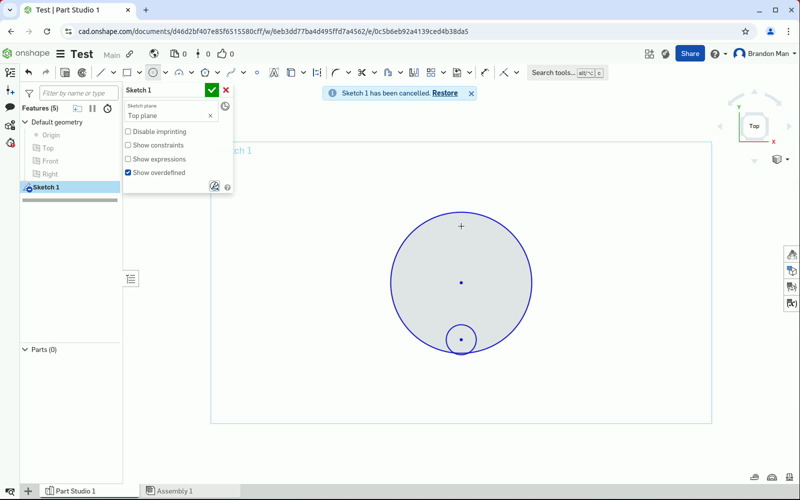
click(461, 225)
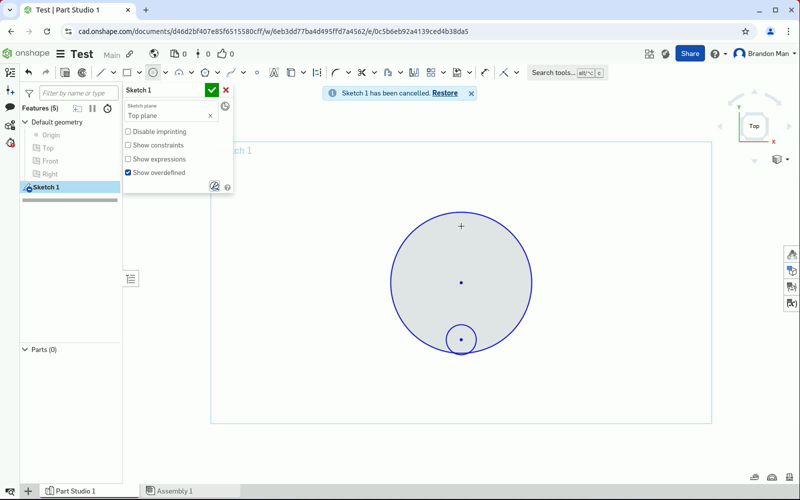
key_up(shift)
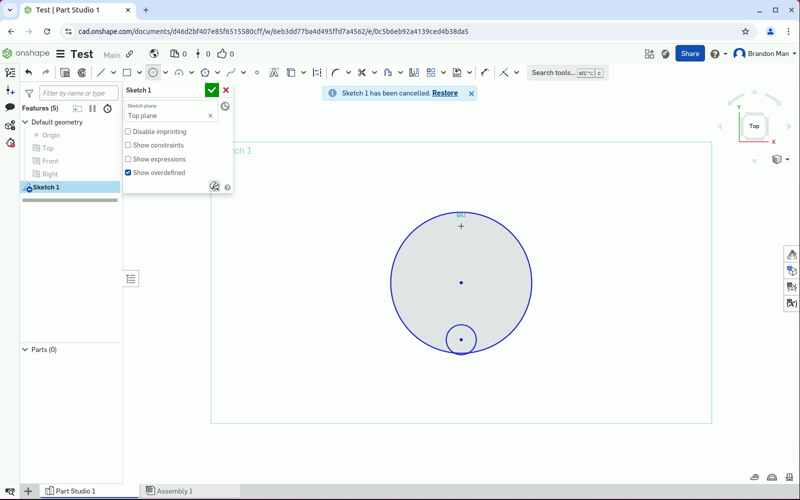
mouse_move(476, 225)
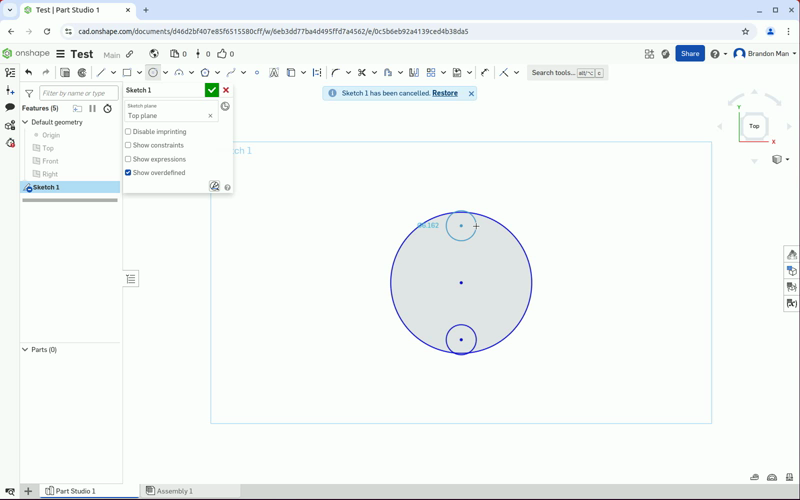
click(476, 225)
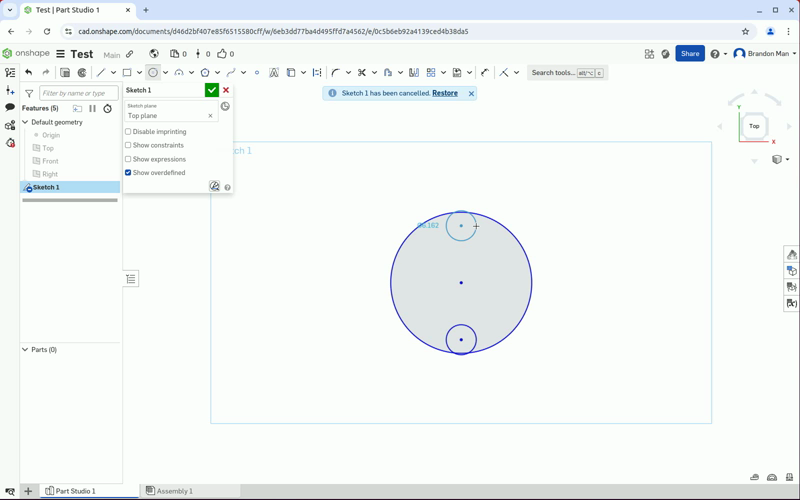
key(esc)
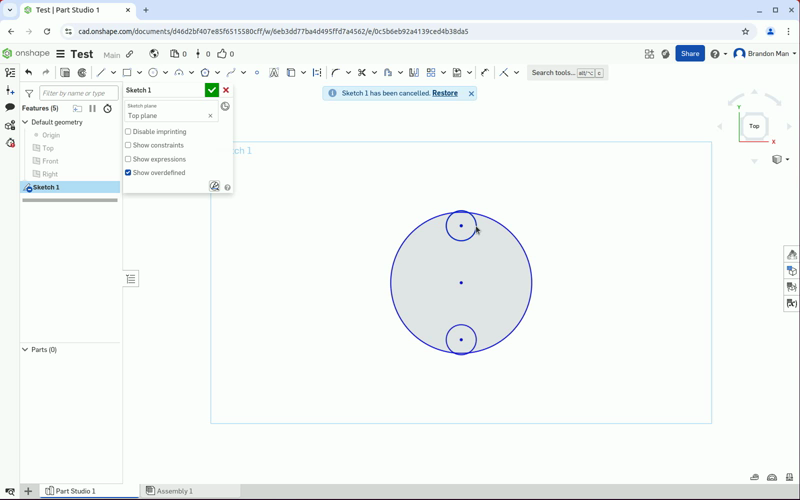
key(c)
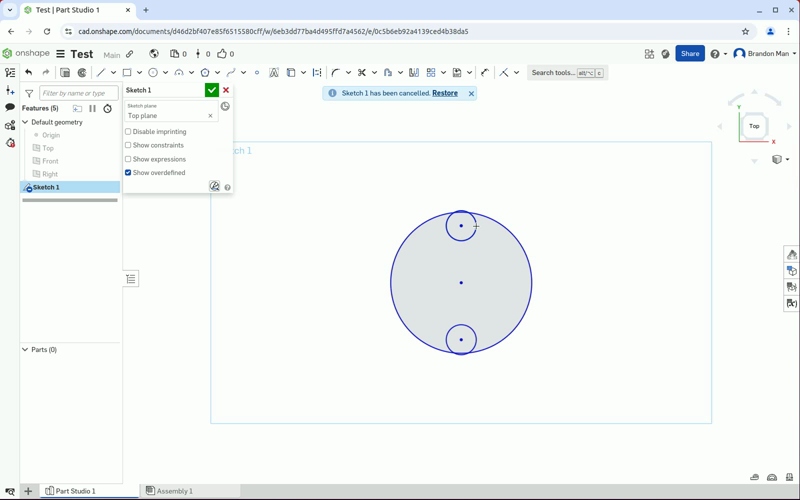
key_down(shift)
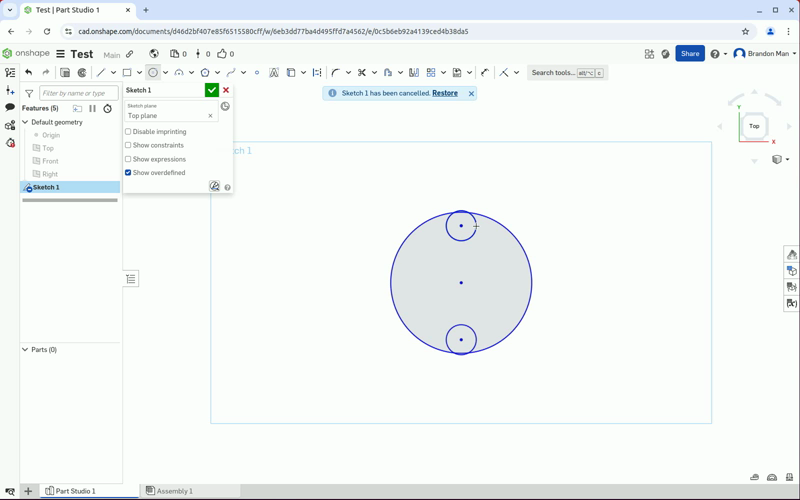
mouse_move(461, 282)
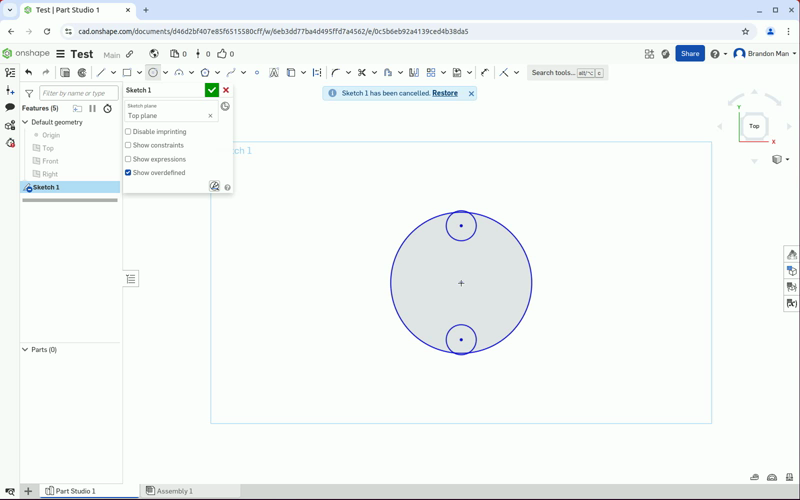
click(461, 282)
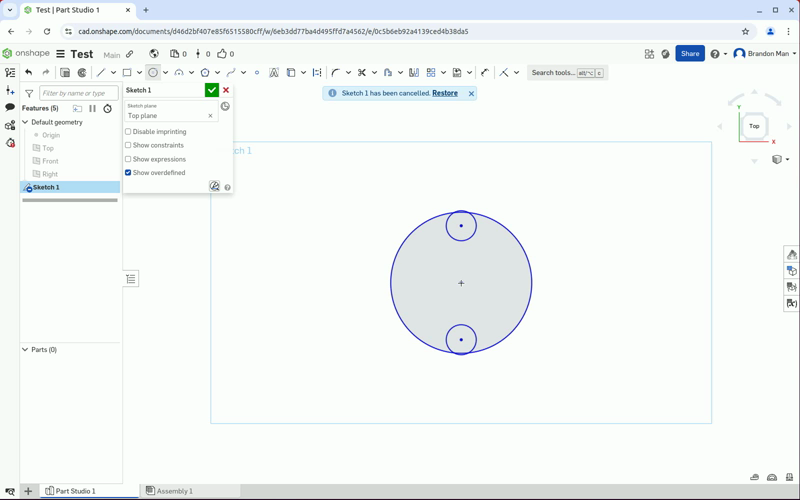
key_up(shift)
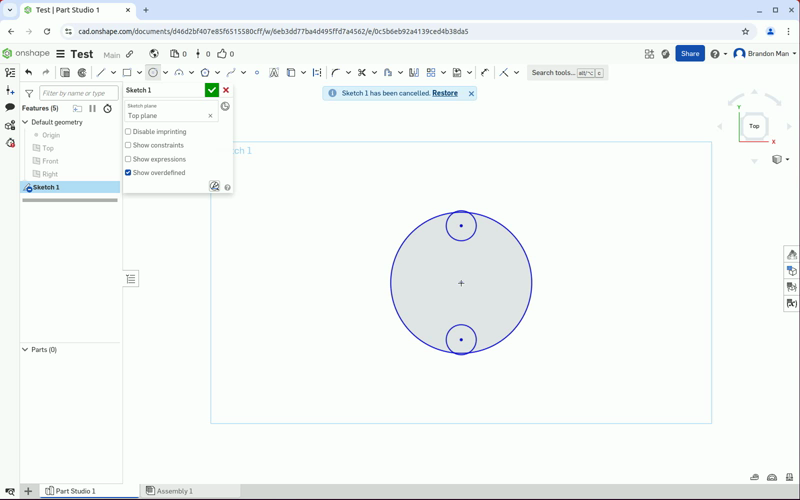
mouse_move(467, 282)
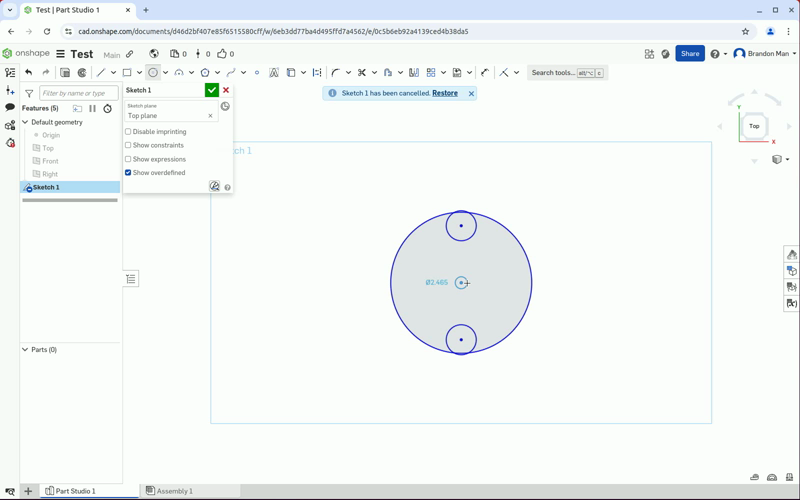
click(467, 282)
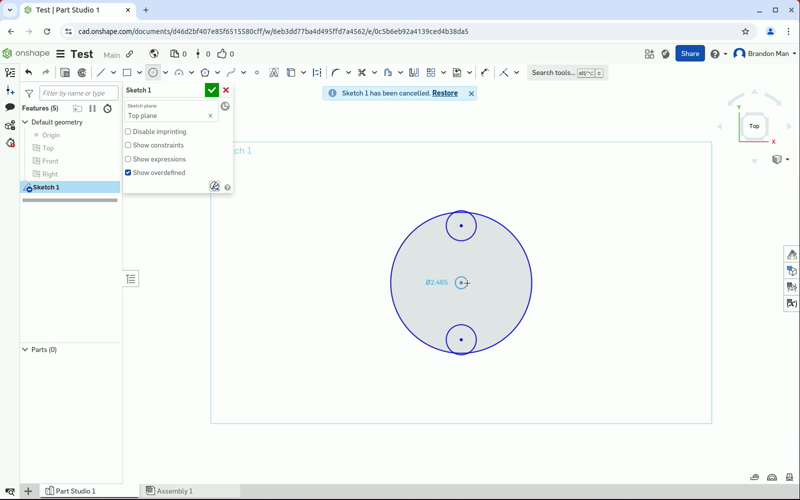
key(esc)
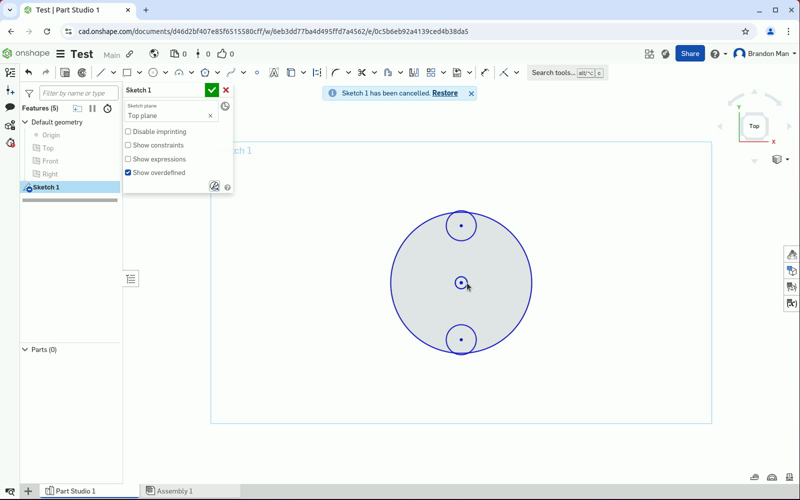
mouse_move(409, 253)
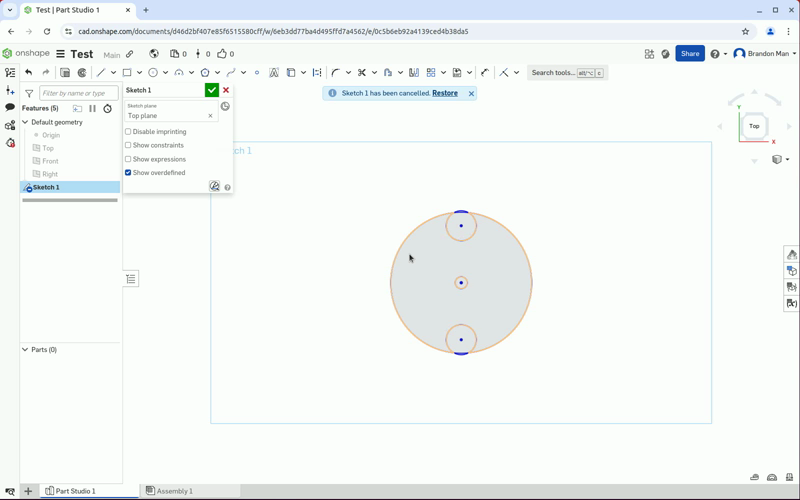
click(409, 253)
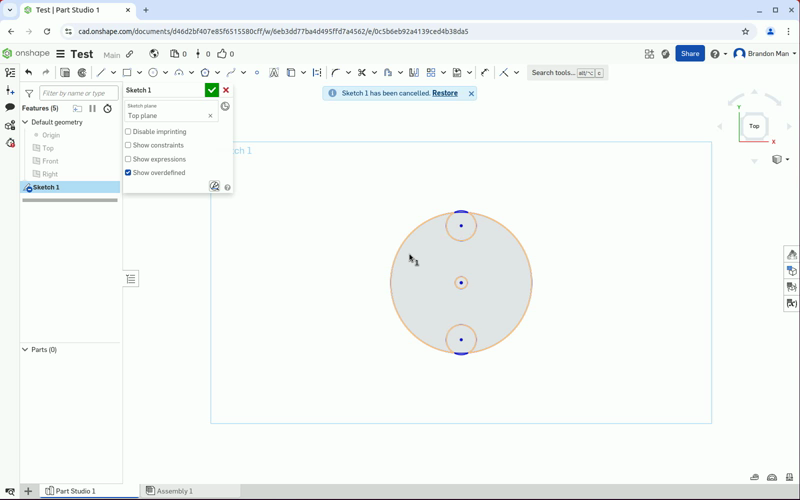
mouse_move(73, 352)
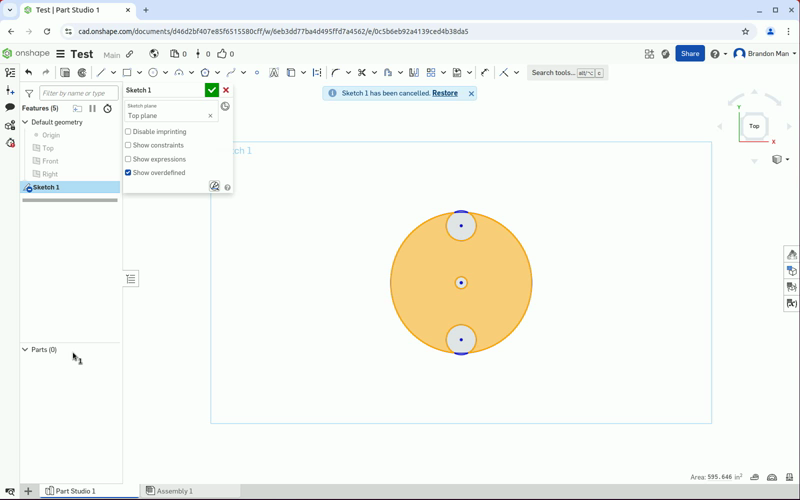
key(shift+y)
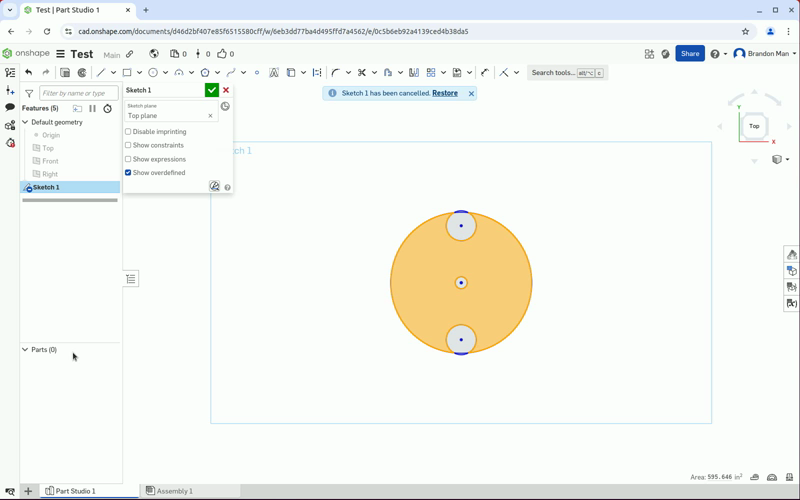
key(shift+e)
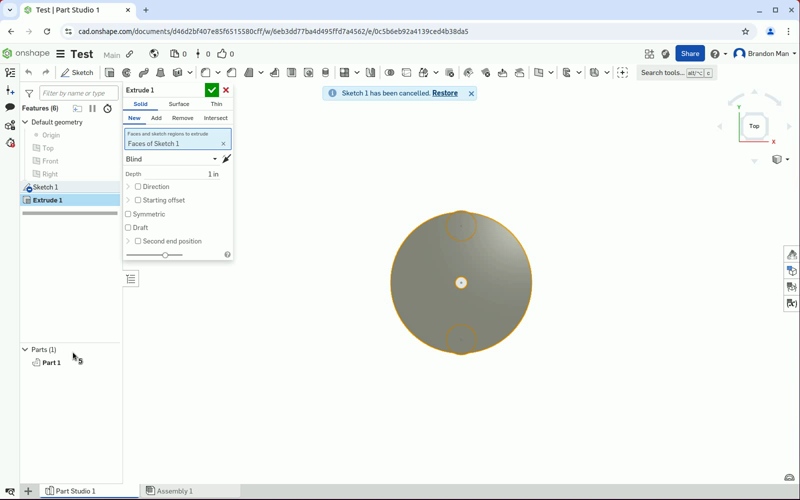
mouse_move(143, 106)
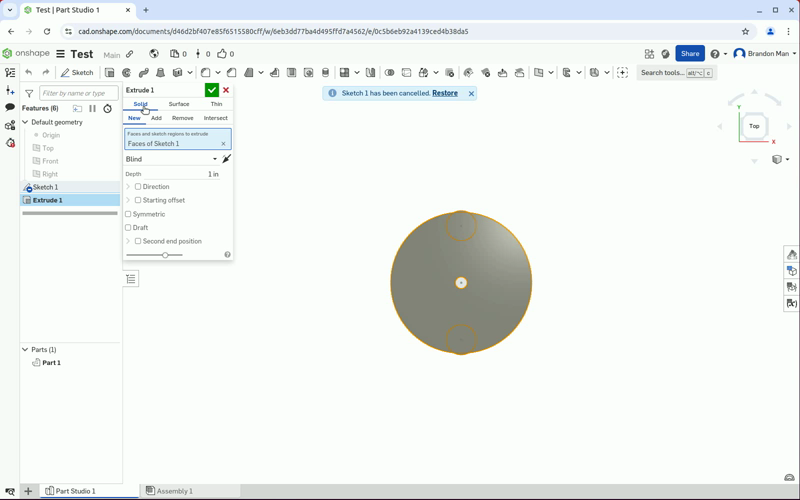
click(143, 106)
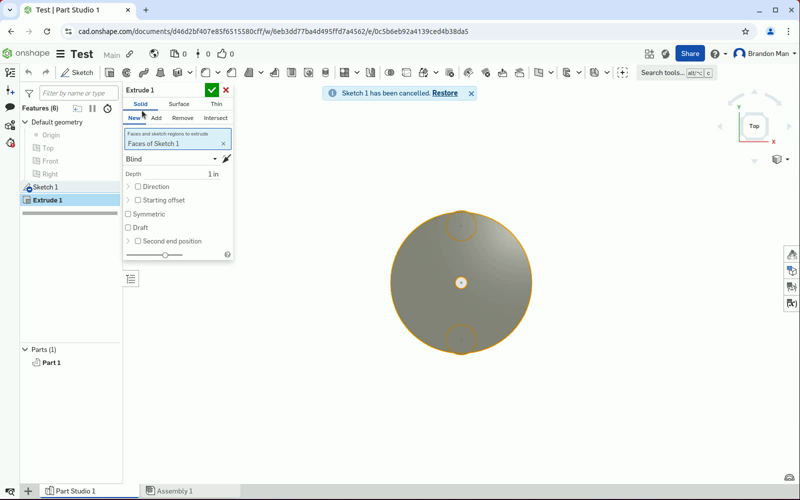
mouse_move(137, 120)
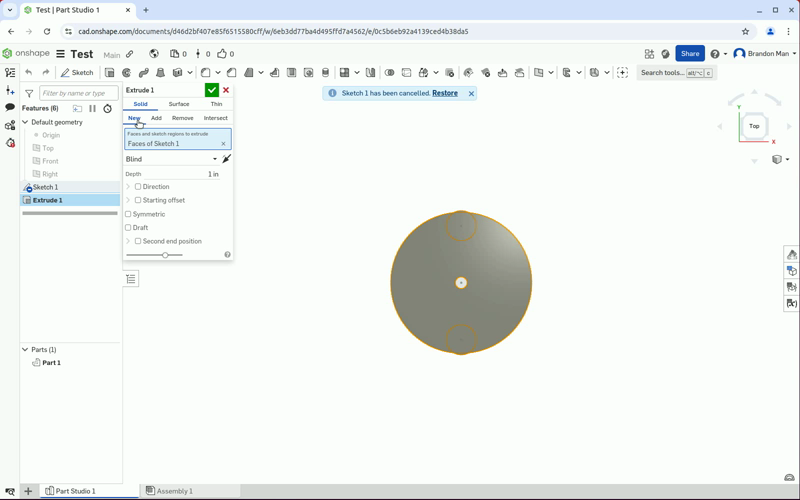
click(137, 120)
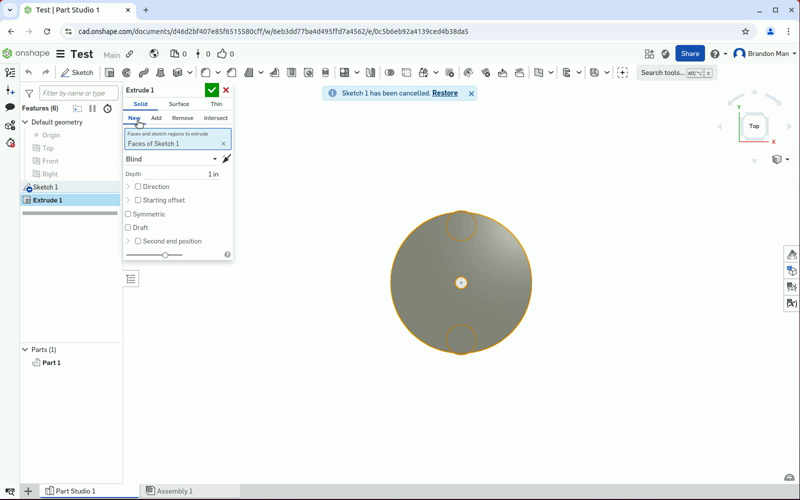
key(tab, 4)
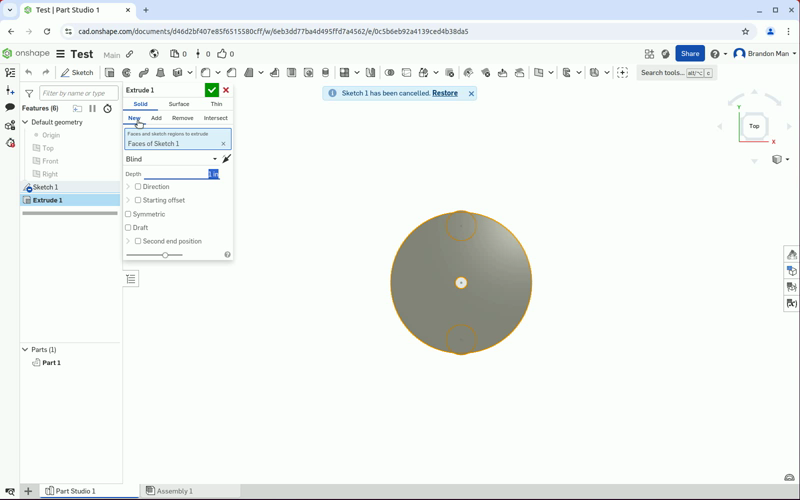
text(5.296)
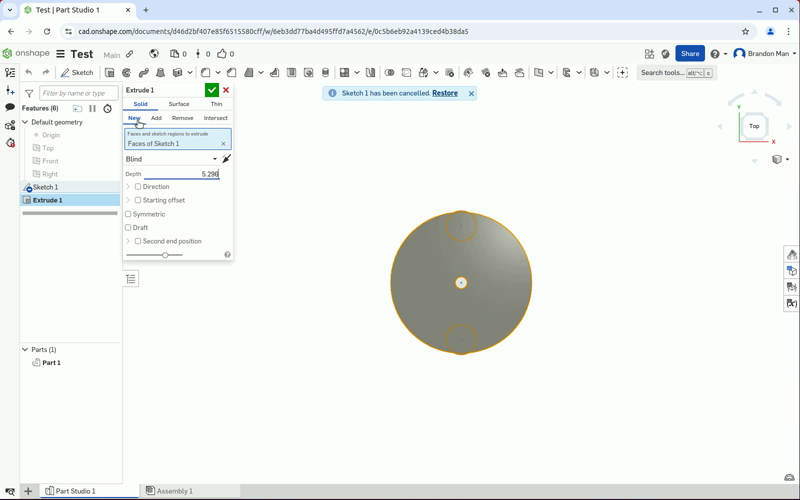
key(enter)
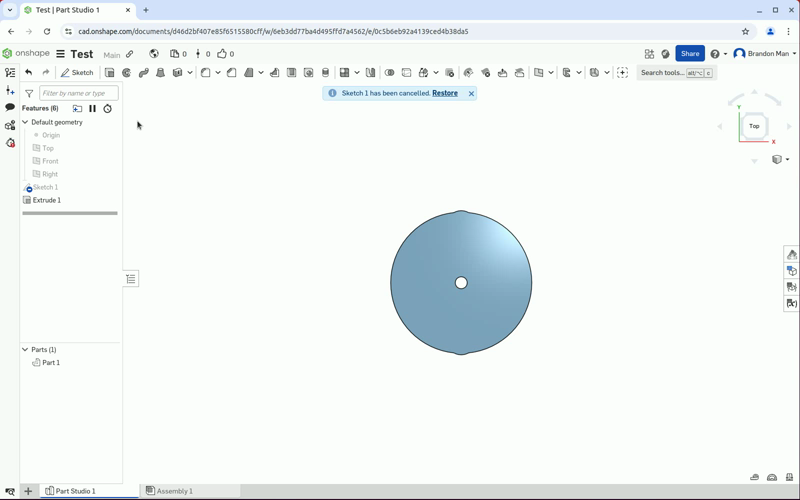
key(shift+h)
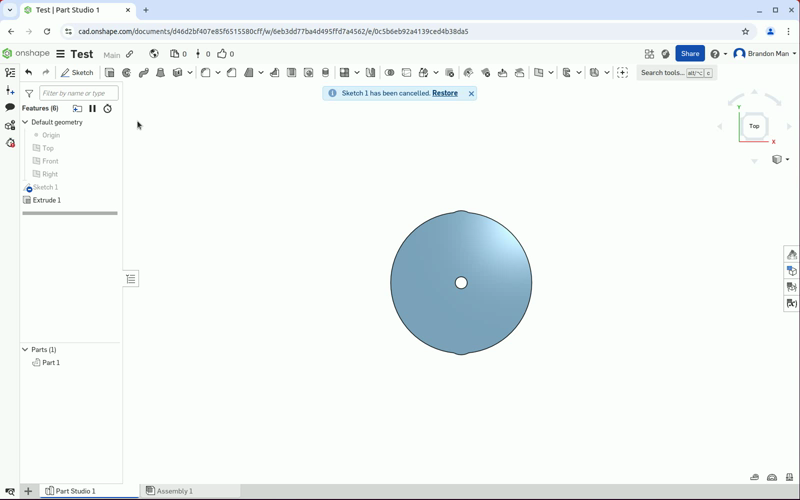
key(shift+h)
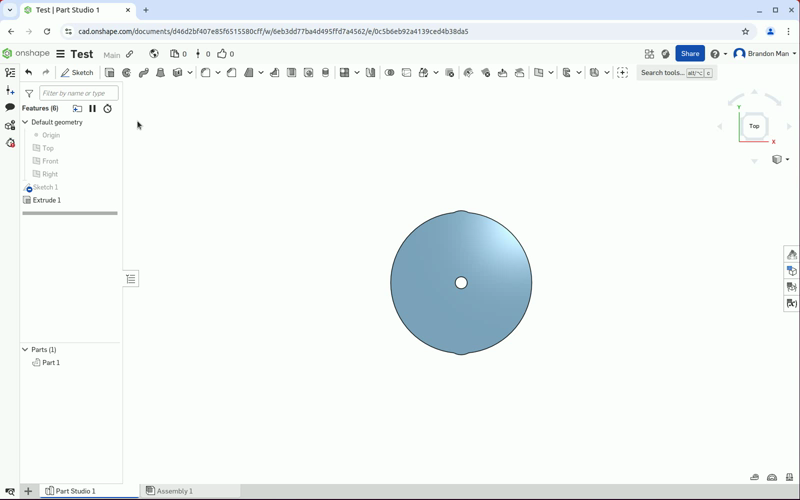
mouse_move(73, 189)
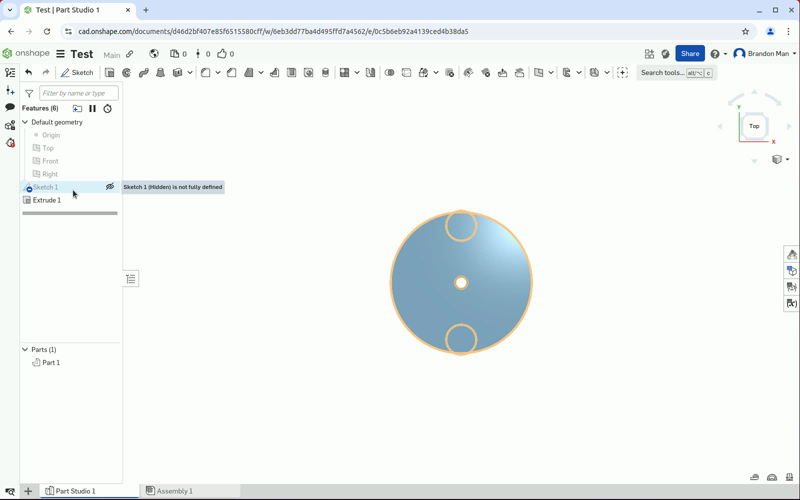
click(73, 189)
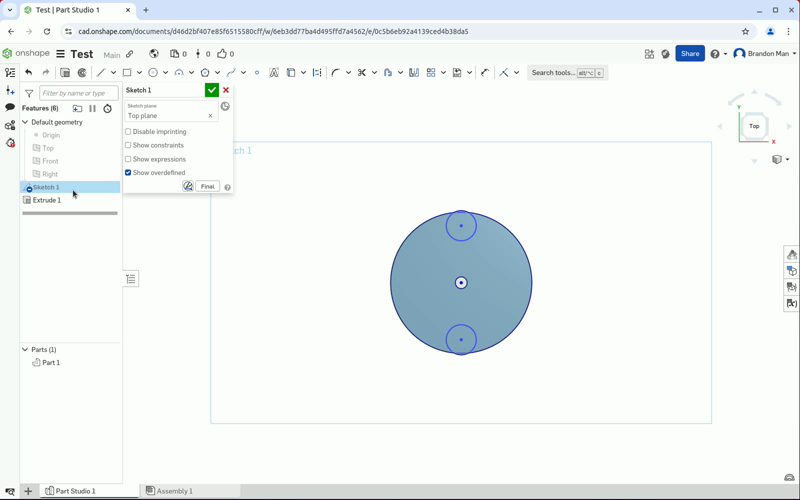
mouse_move(229, 92)
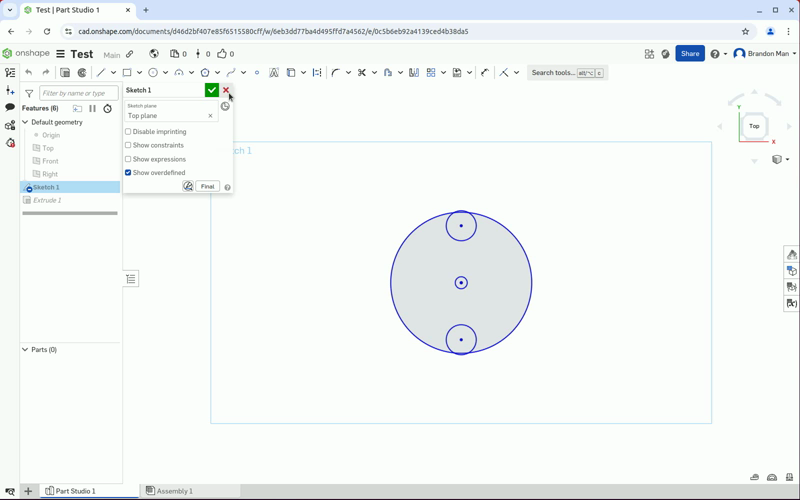
click(229, 92)
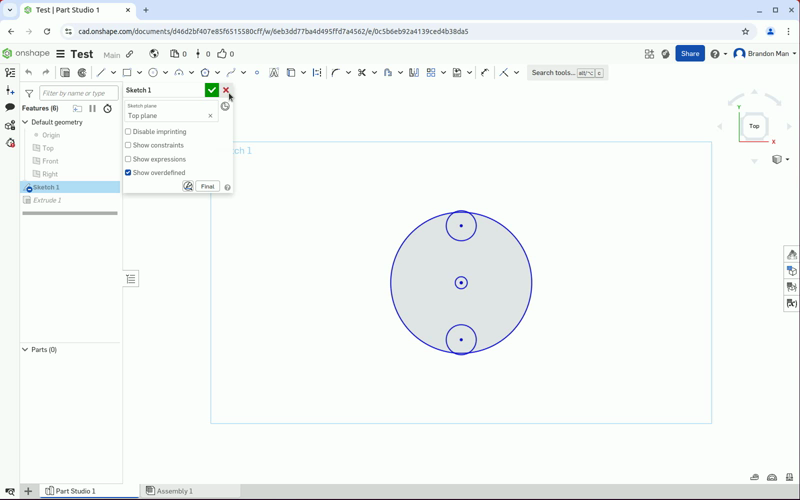
key(shift+s)
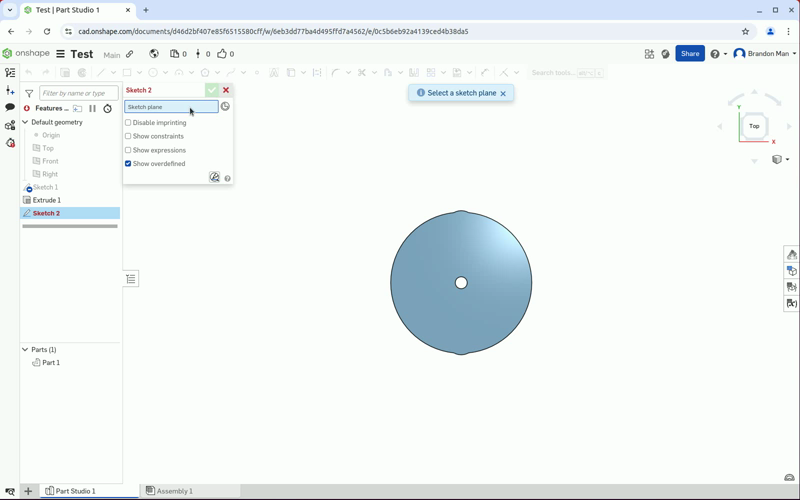
mouse_move(73, 150)
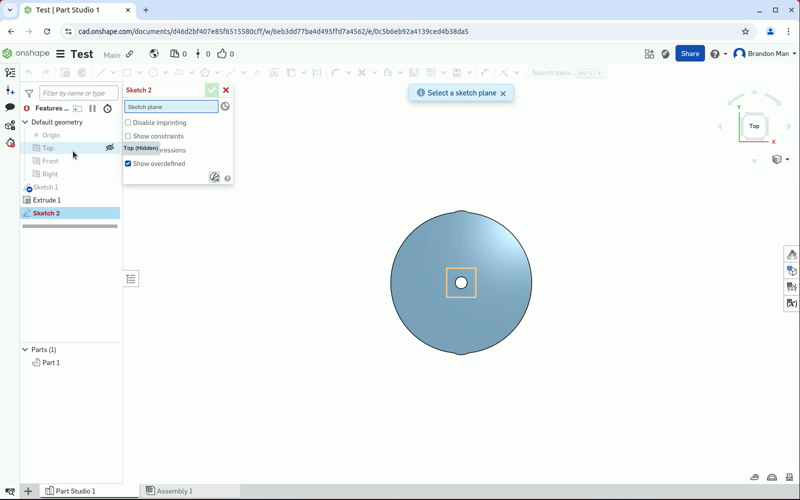
click(73, 150)
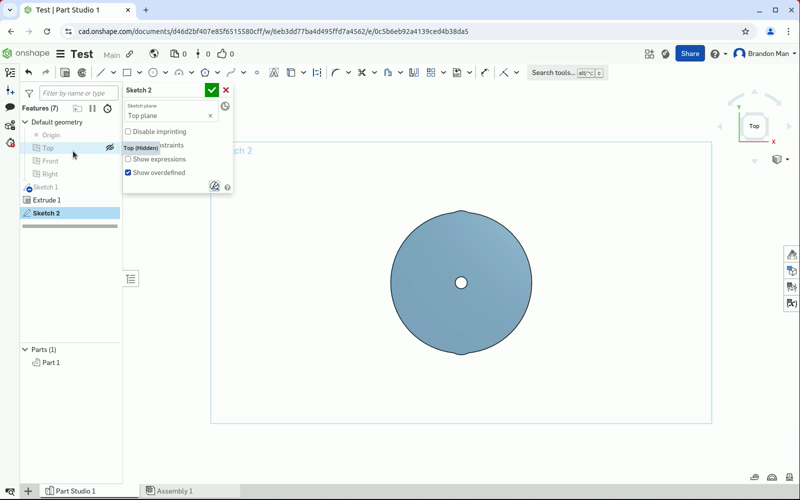
mouse_move(73, 352)
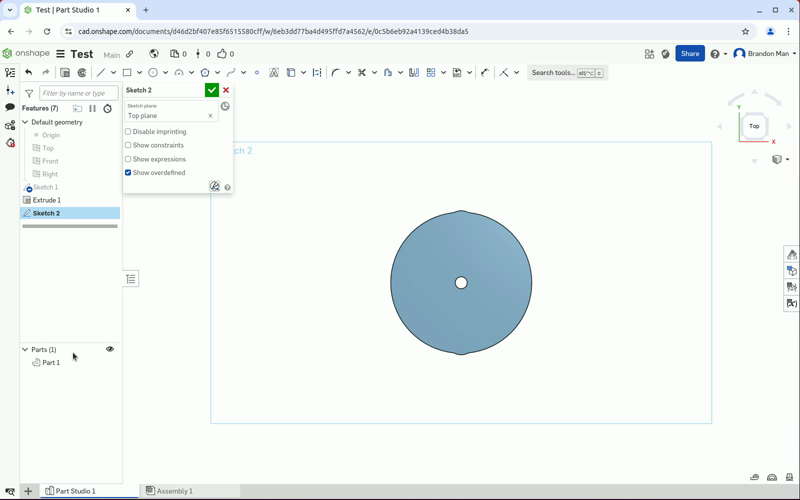
key(y)
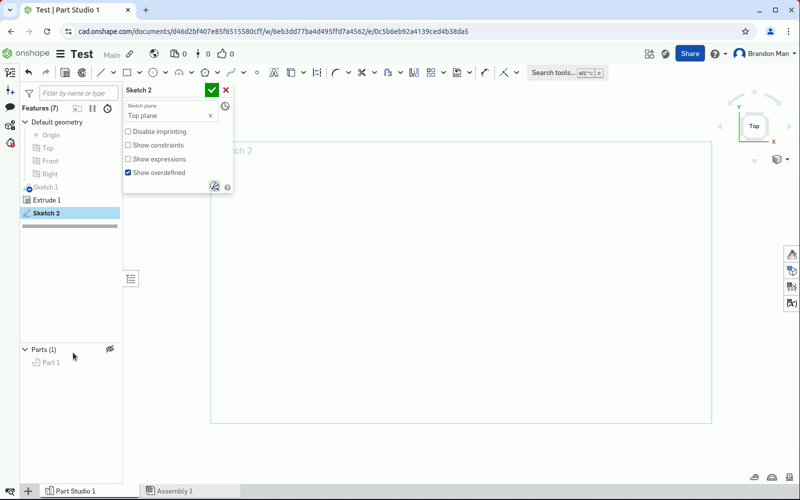
key(c)
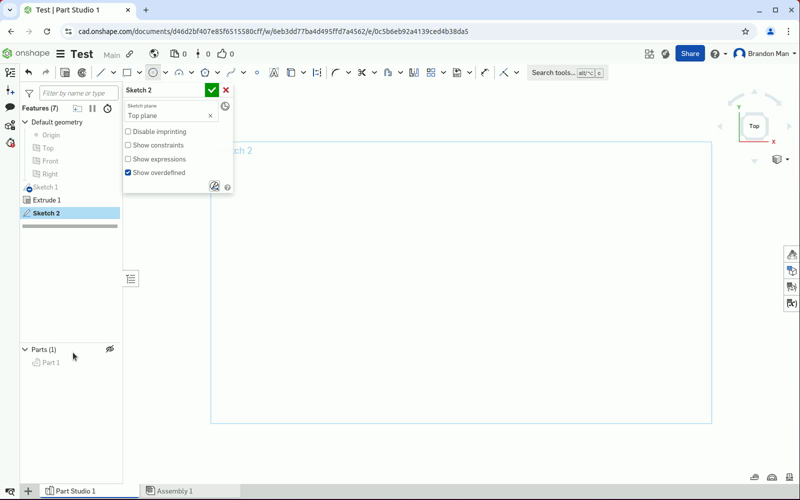
key_down(shift)
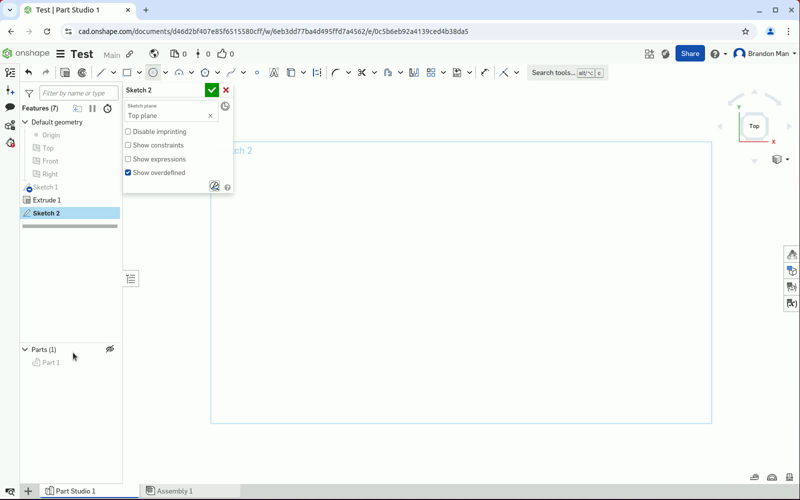
mouse_move(461, 282)
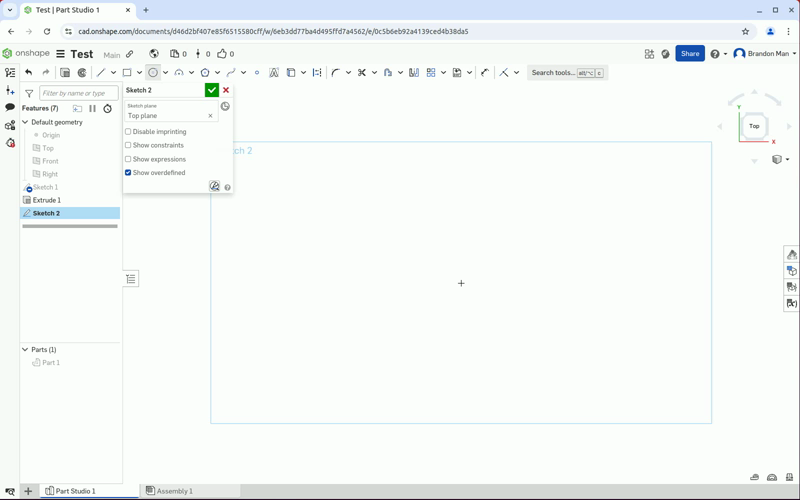
click(461, 282)
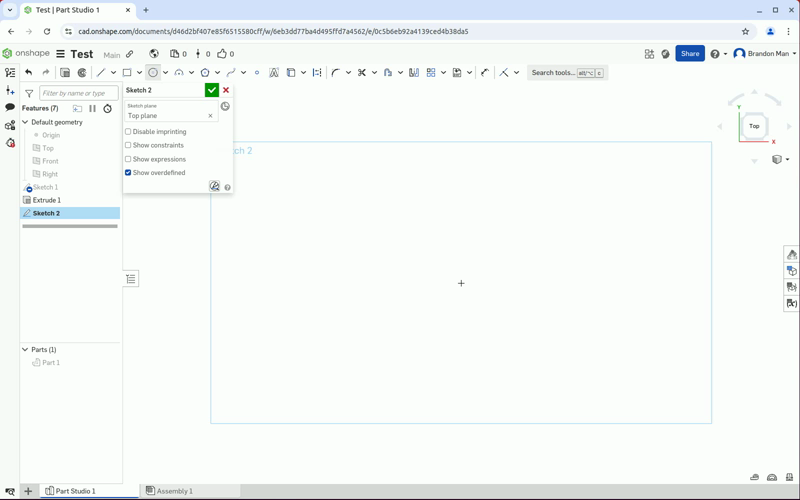
key_up(shift)
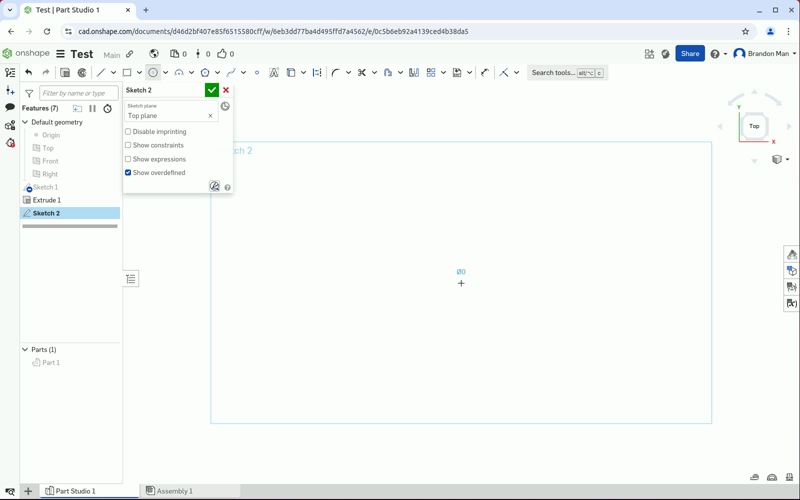
mouse_move(574, 282)
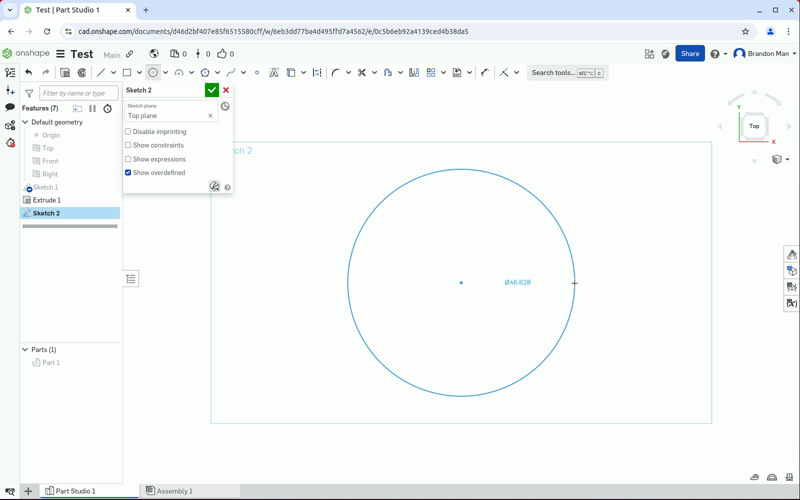
click(574, 282)
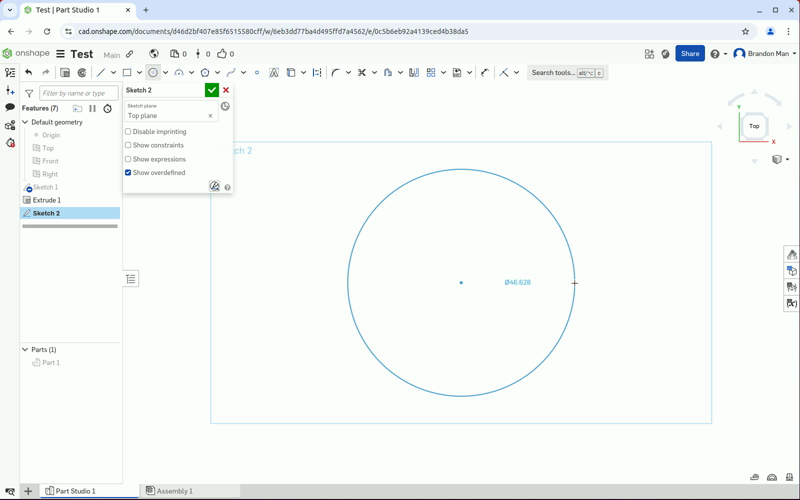
key(esc)
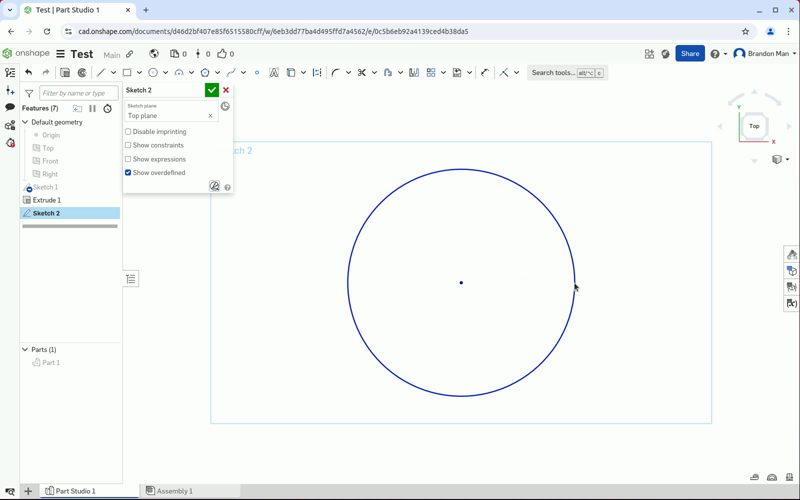
key(c)
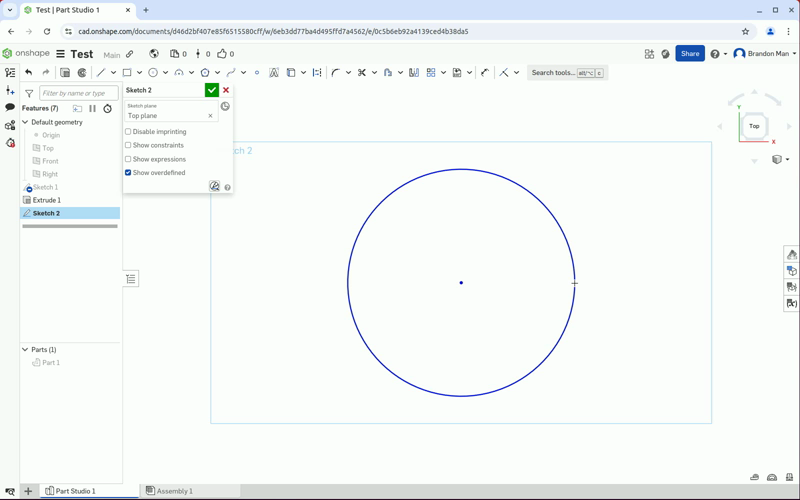
key_down(shift)
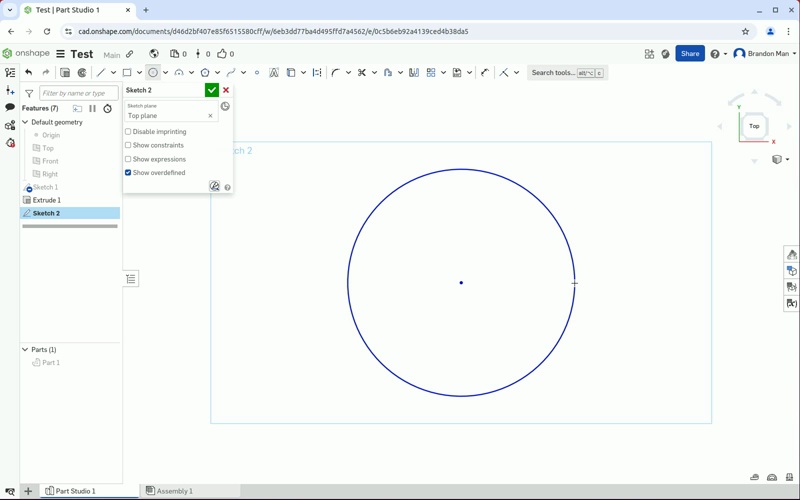
mouse_move(461, 282)
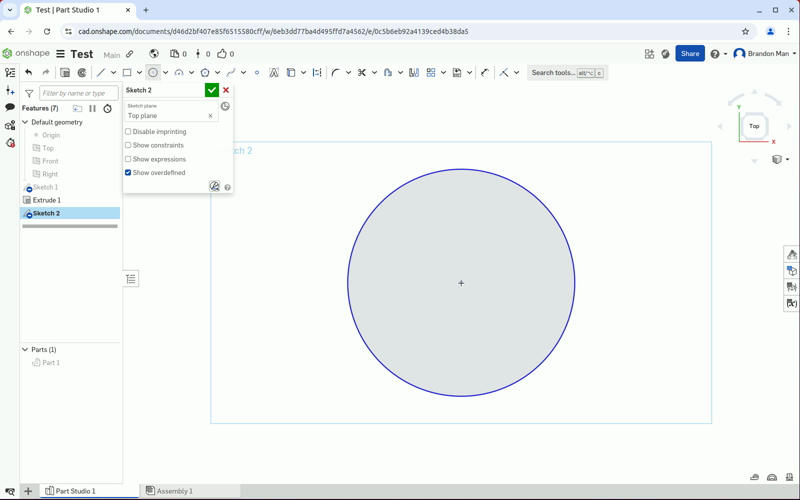
click(461, 282)
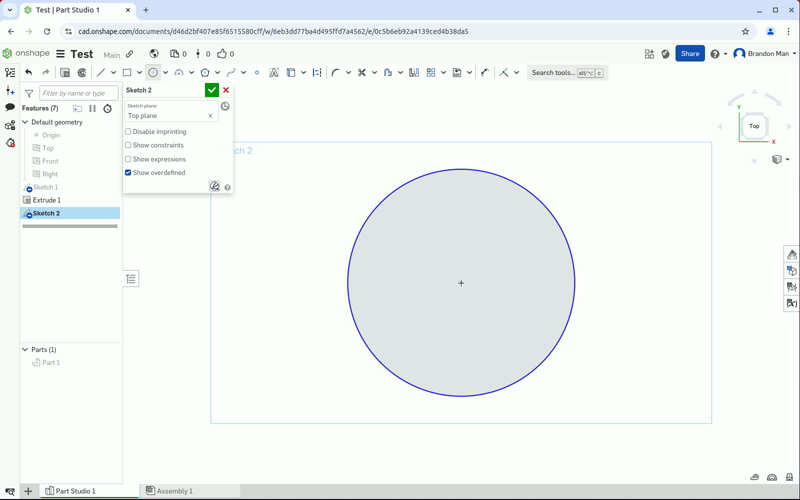
key_up(shift)
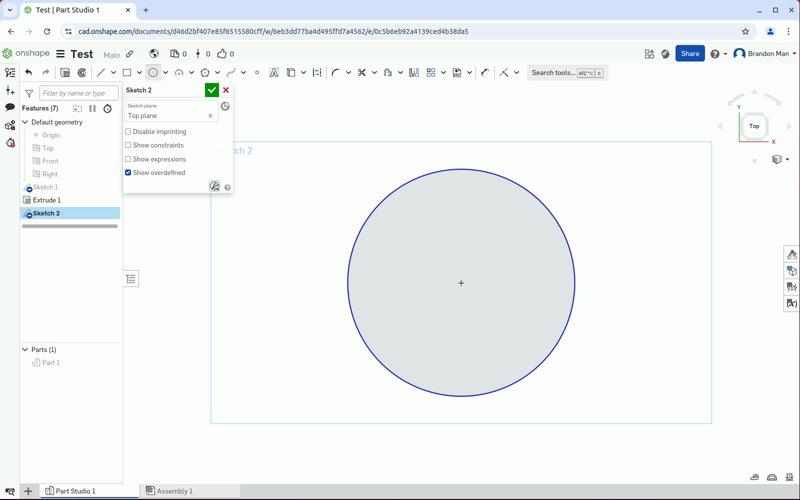
mouse_move(532, 282)
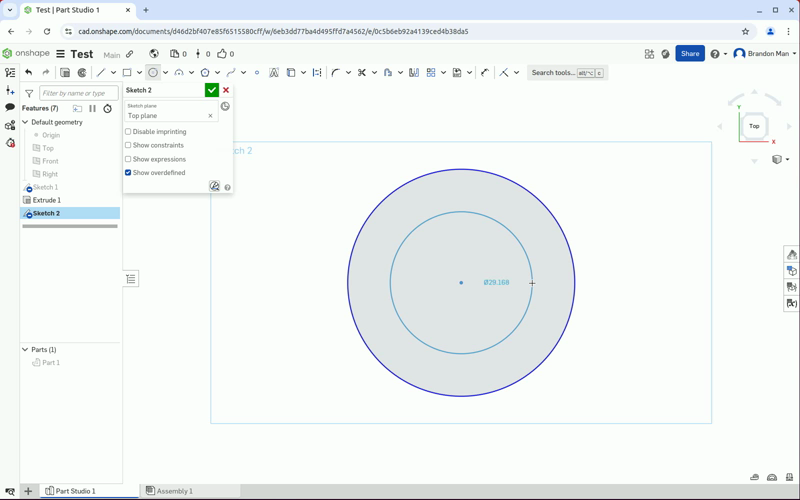
click(532, 282)
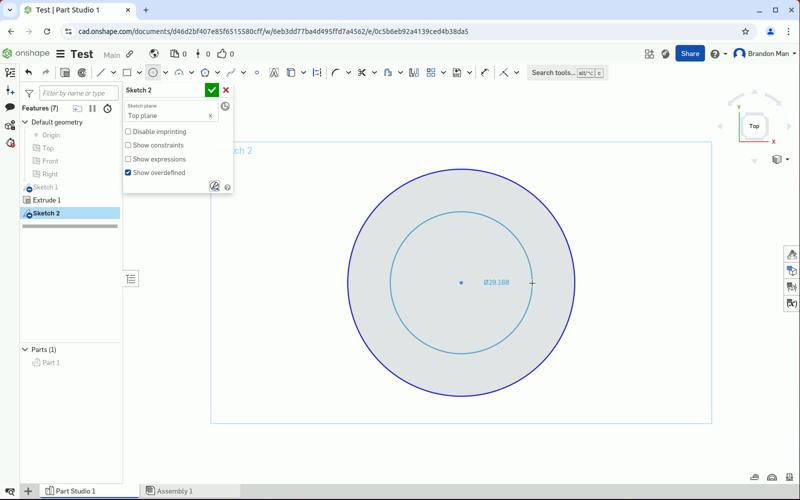
key(esc)
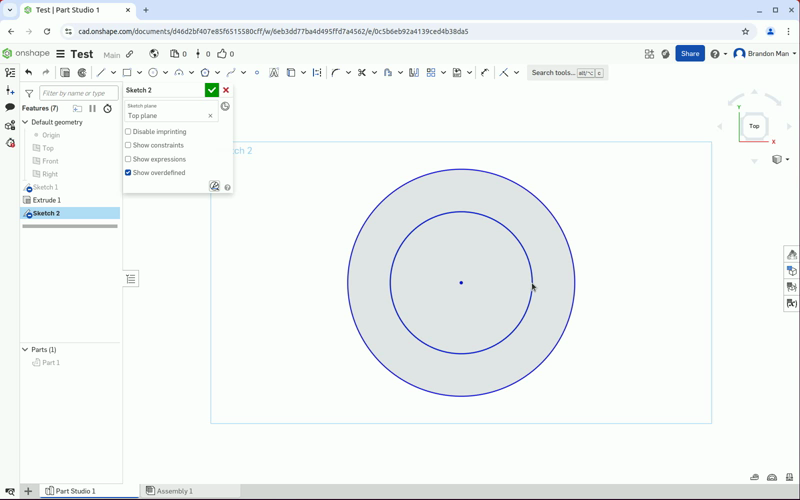
mouse_move(385, 238)
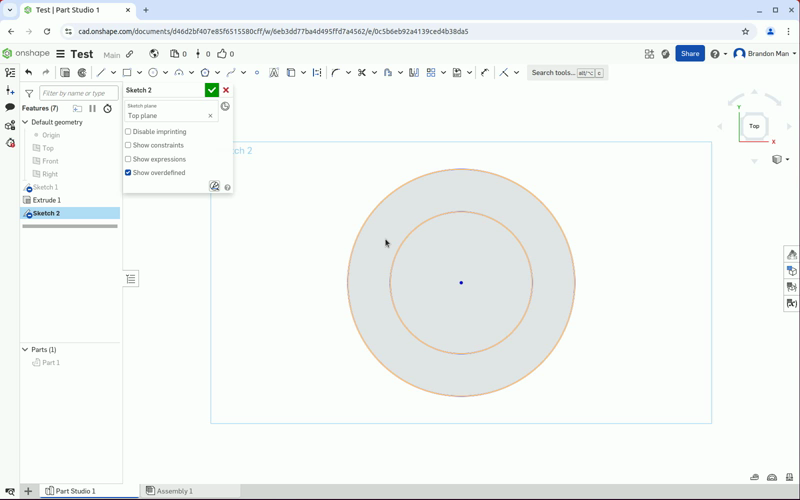
click(385, 238)
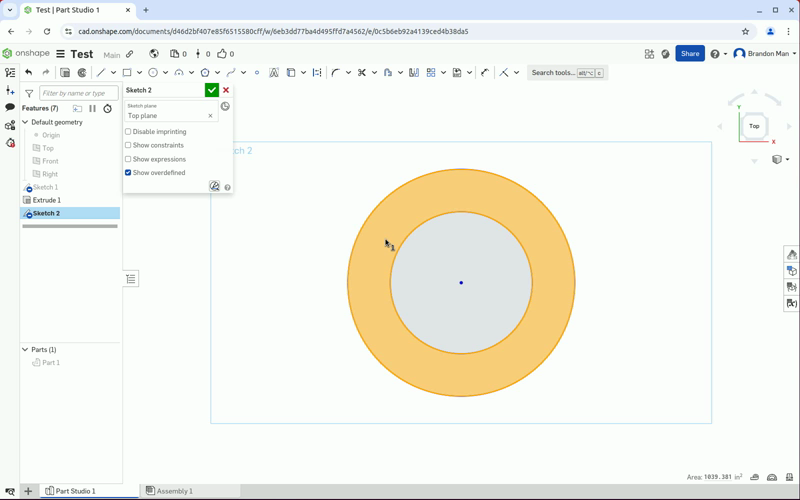
mouse_move(73, 352)
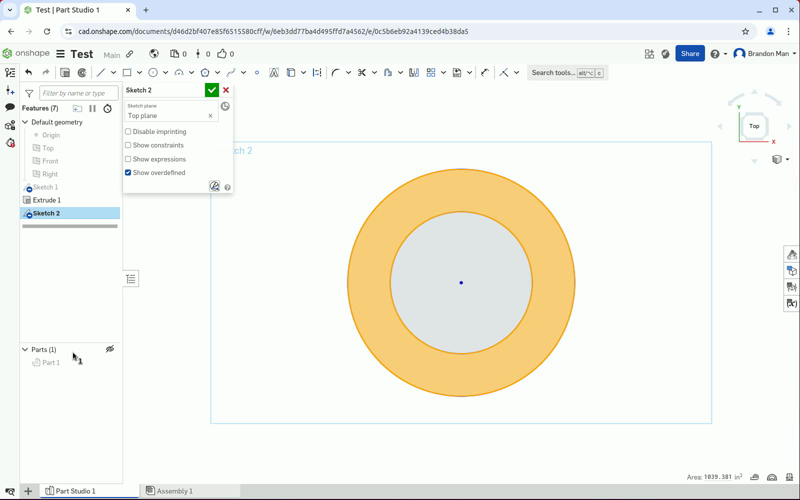
key(shift+y)
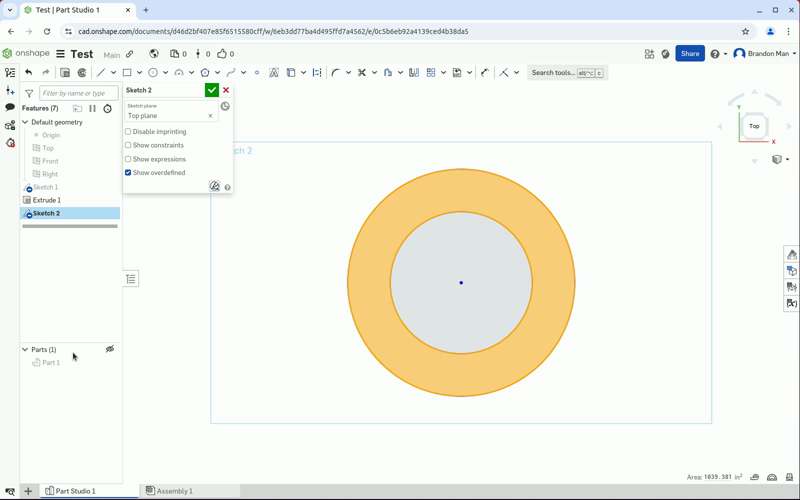
key(shift+e)
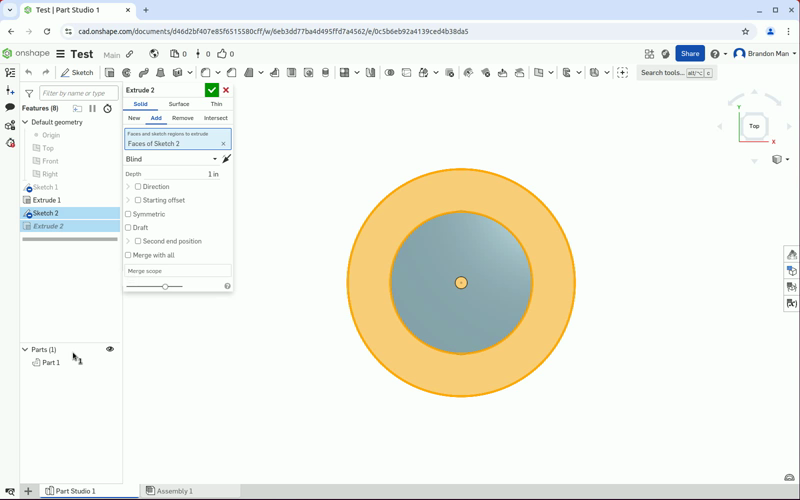
mouse_move(143, 106)
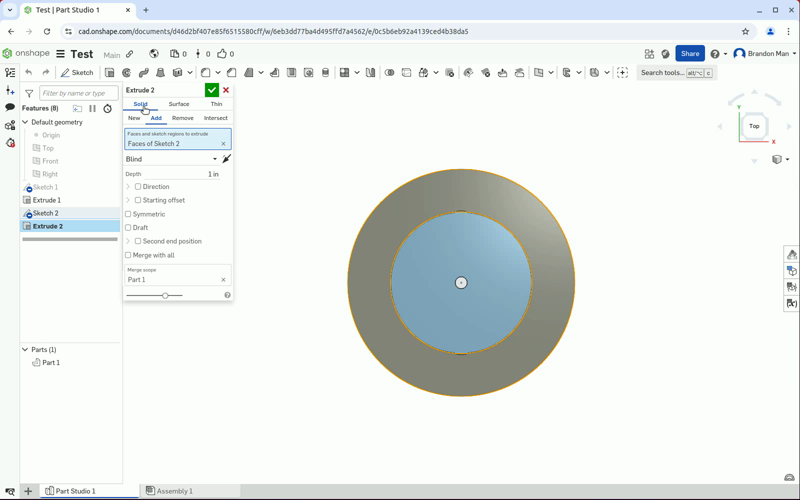
click(143, 106)
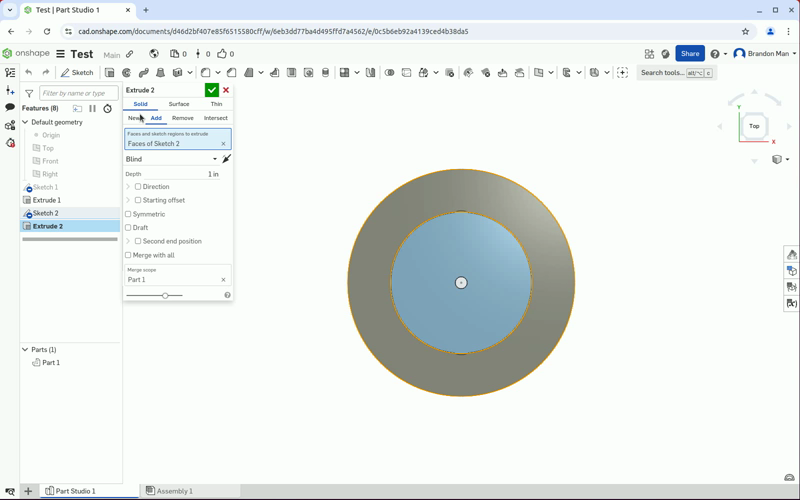
mouse_move(137, 120)
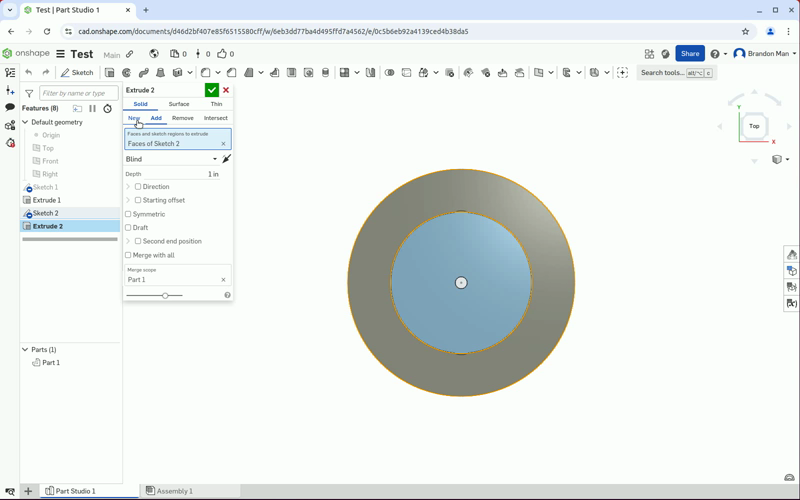
click(137, 120)
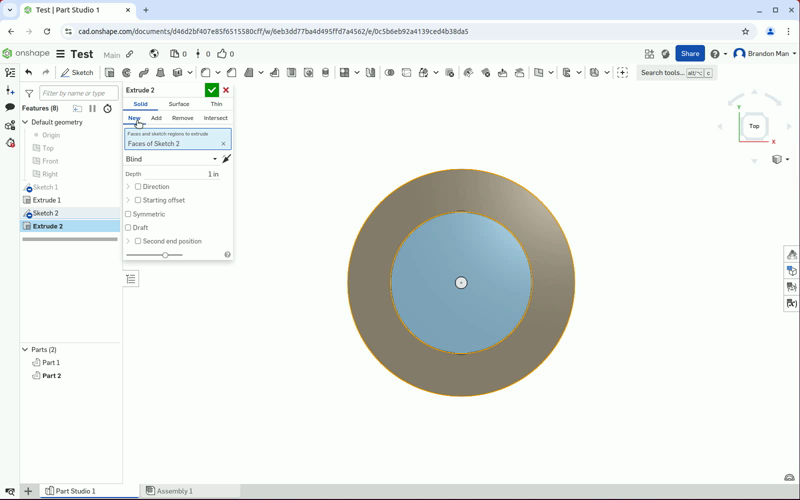
key(tab, 4)
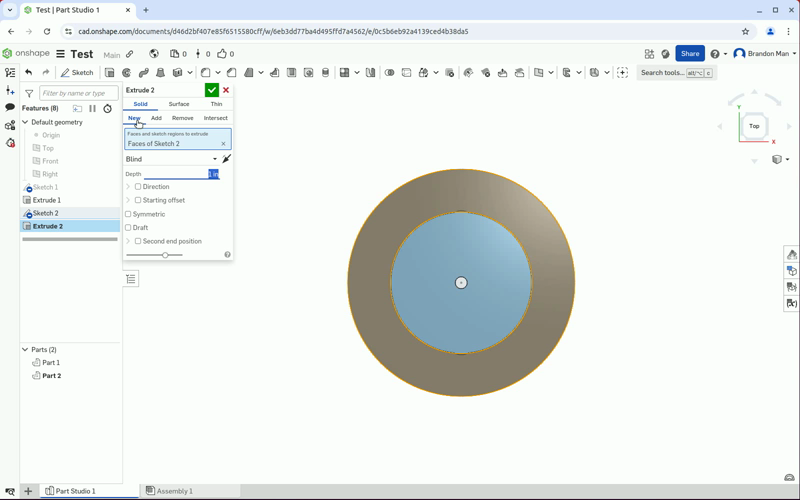
text(5.296)
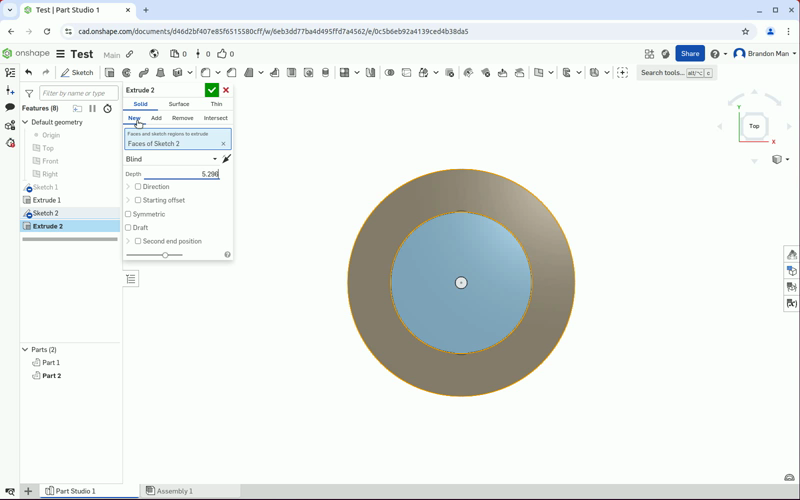
key(enter)
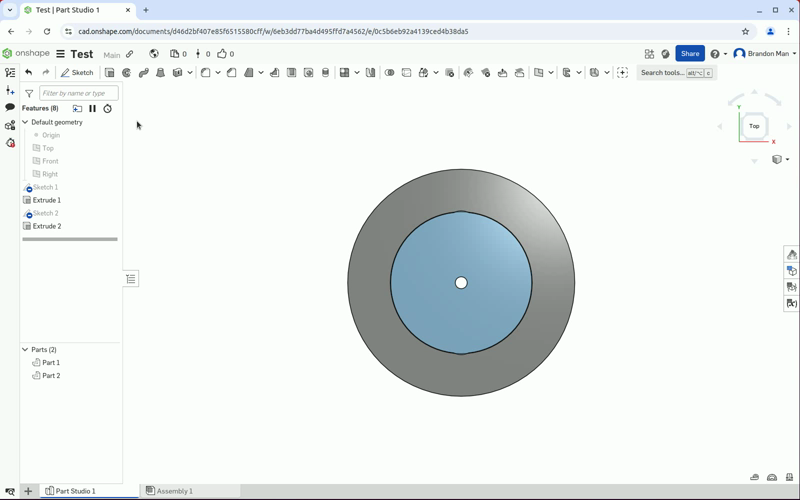
key(shift+h)
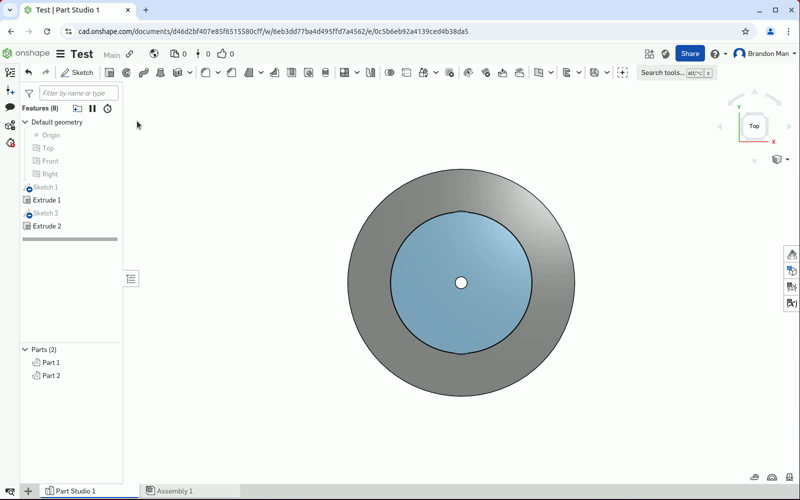
key(shift+h)
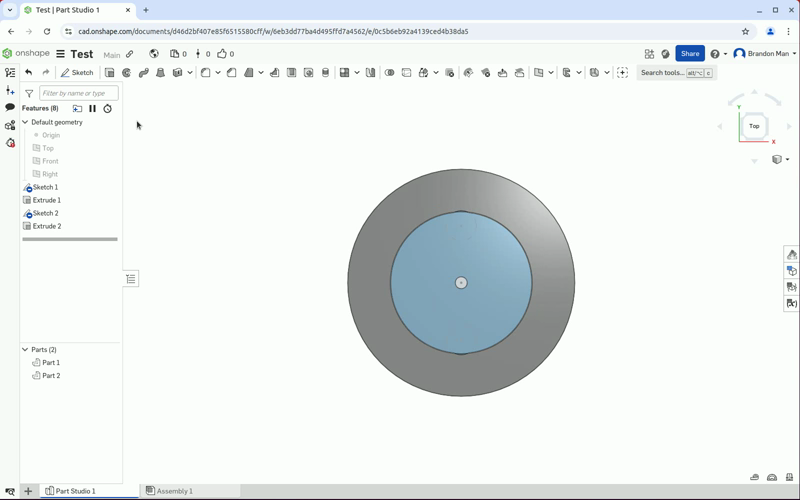
key(shift+7)
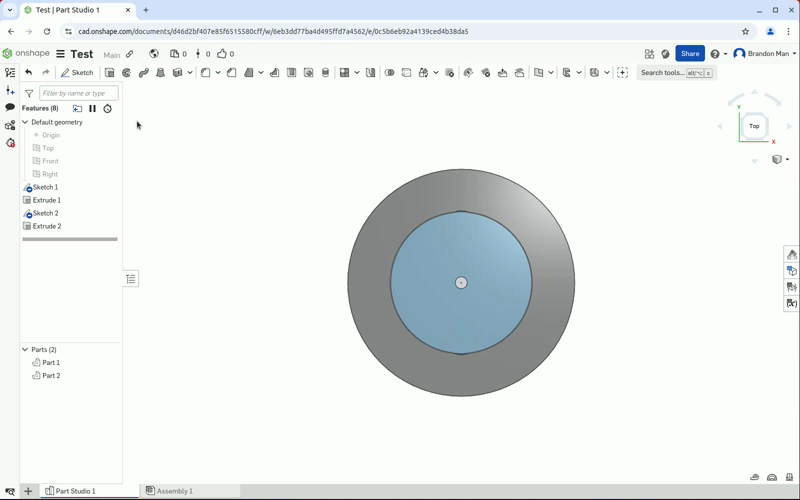
key(up, 3)
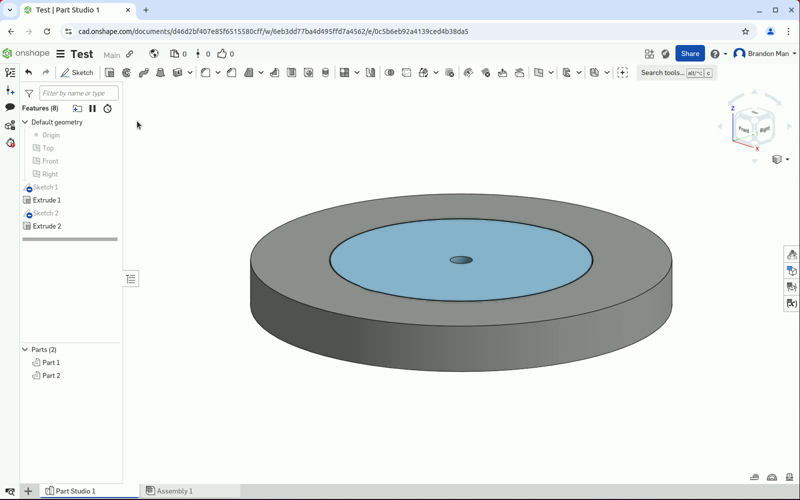
key(left, 3)
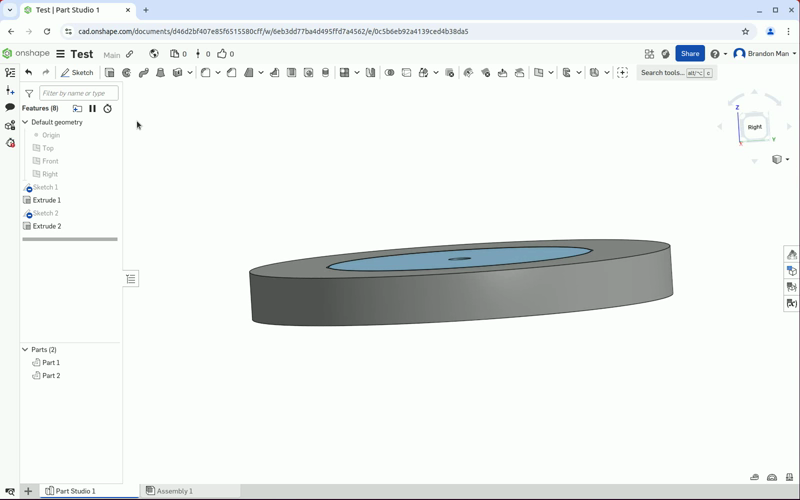
key(right, 3)
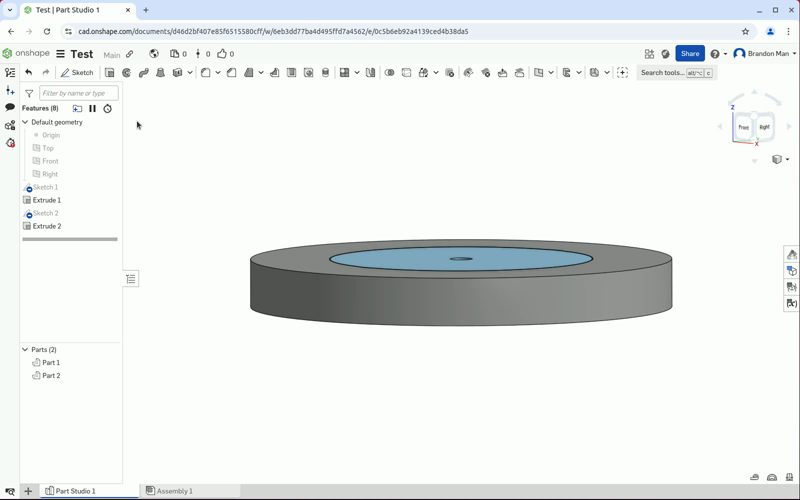
key(down, 3)
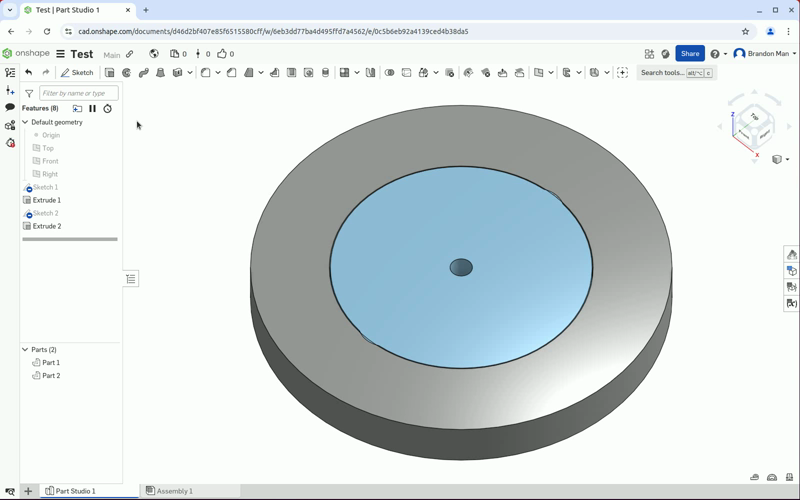
mouse_move(73, 189)
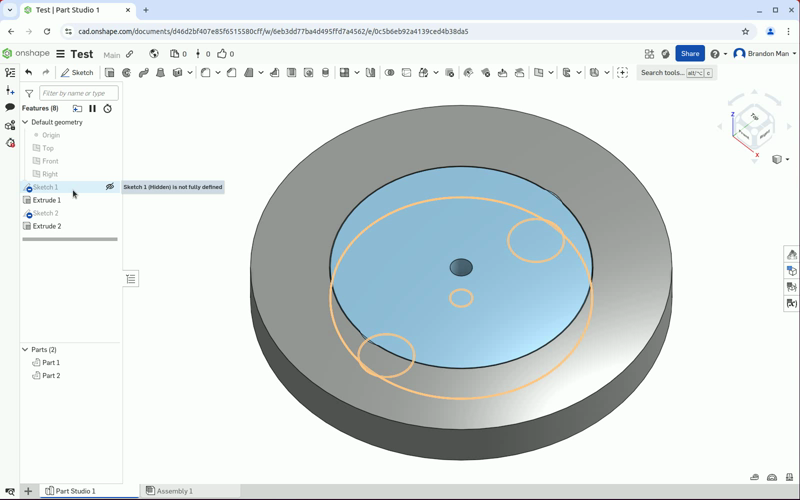
click(73, 189)